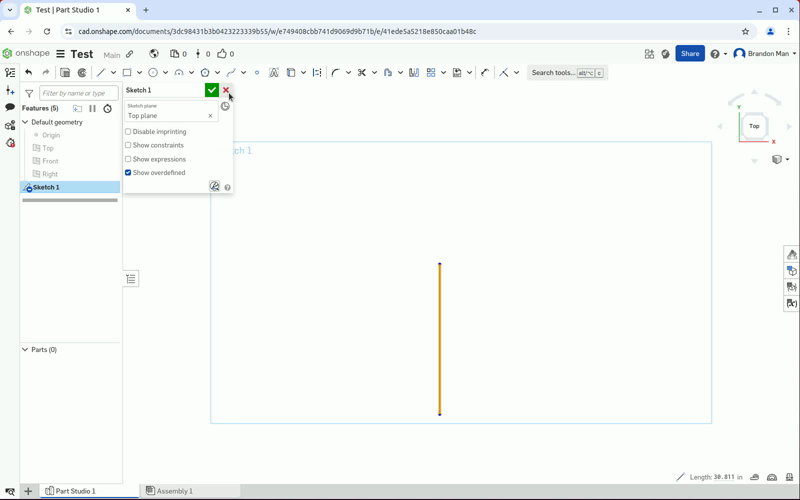
key(shift+h)
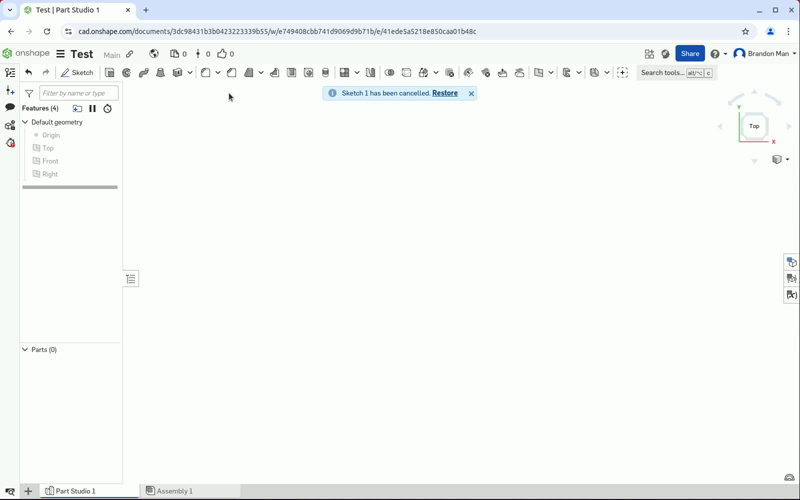
mouse_move(73, 352)
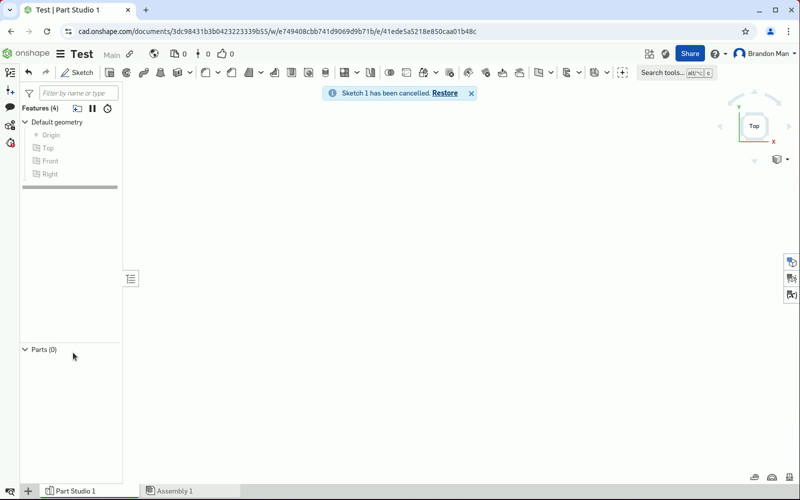
key(y)
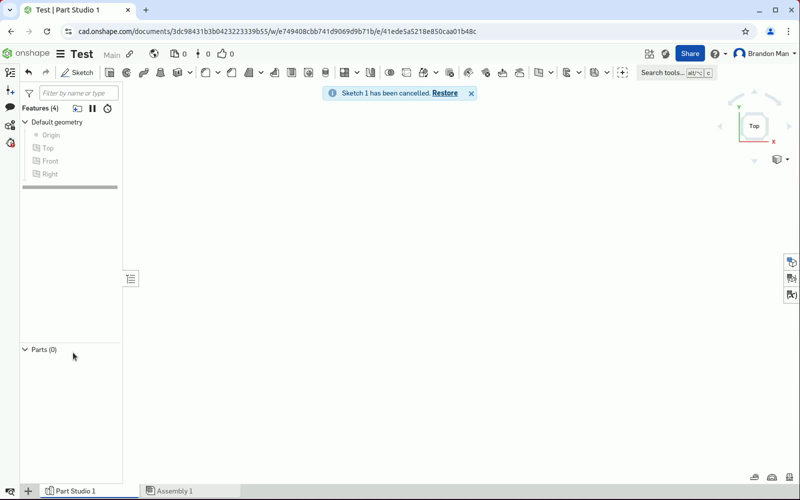
key(shift+p)
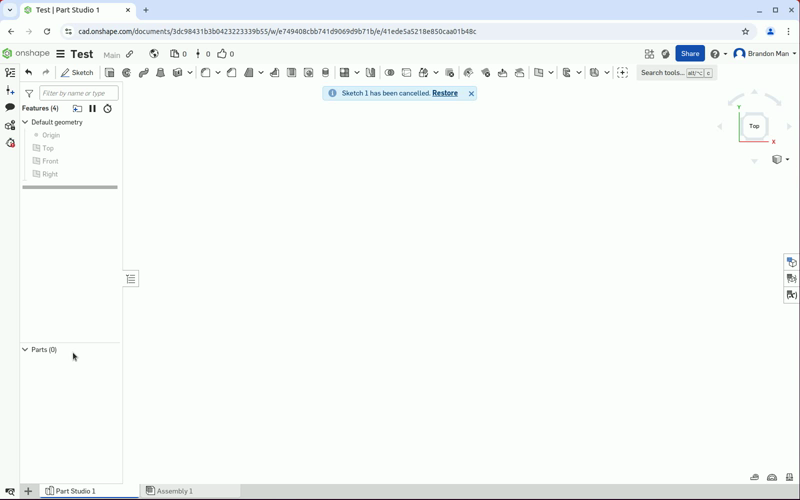
key(space)
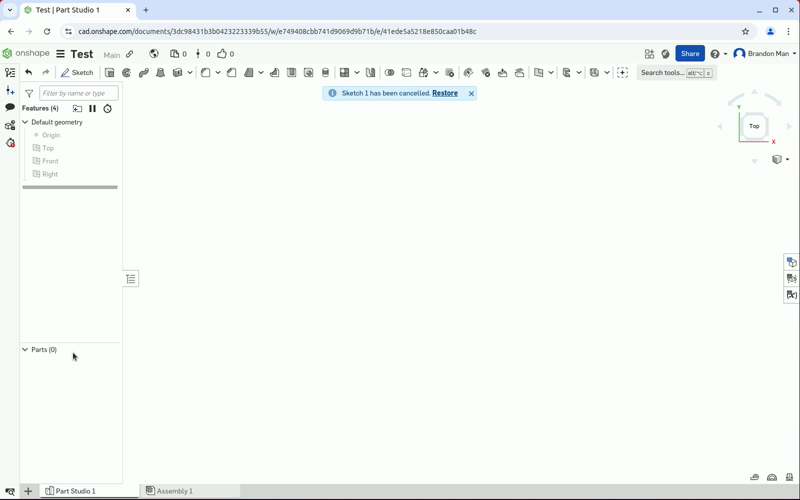
key_down(shift)
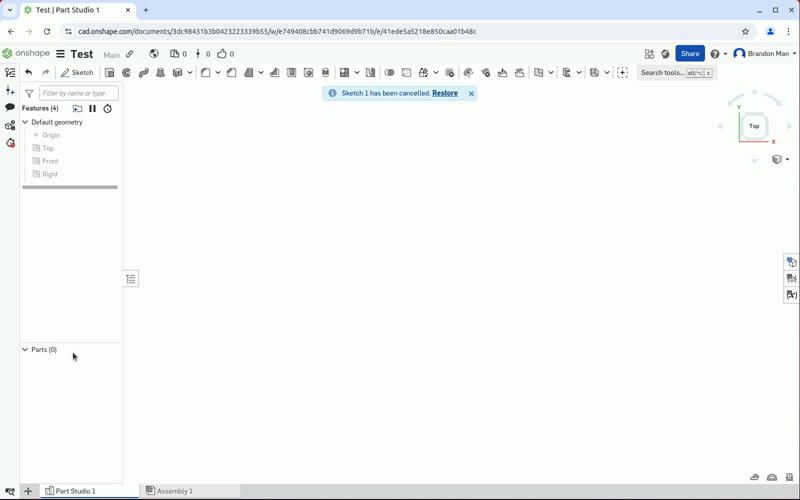
key(up)
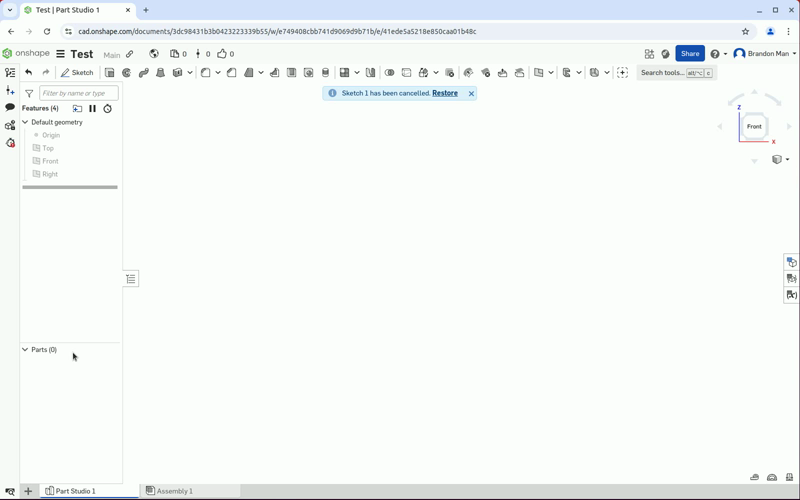
key_up(shift)
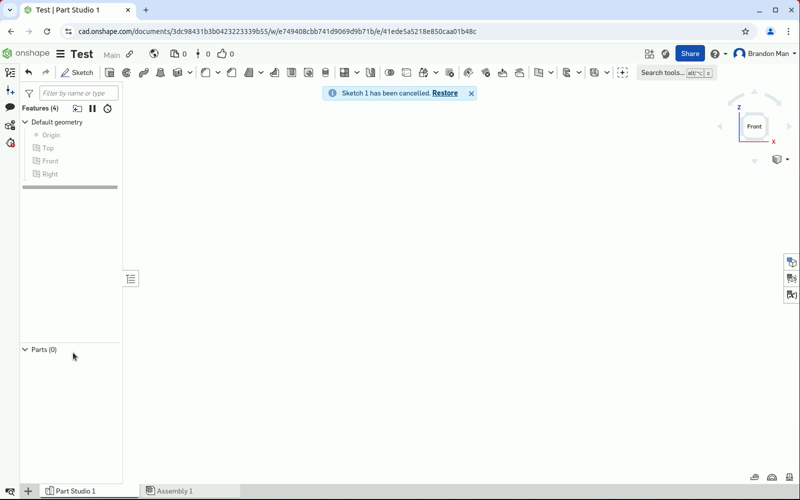
mouse_move(73, 352)
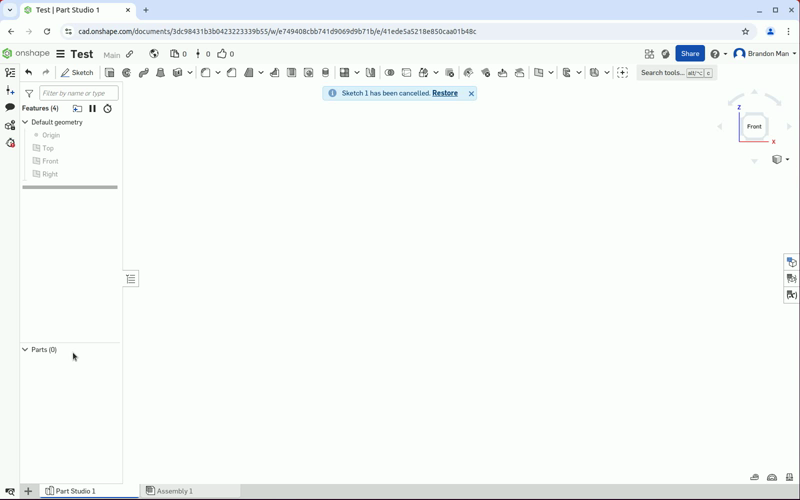
key(shift+y)
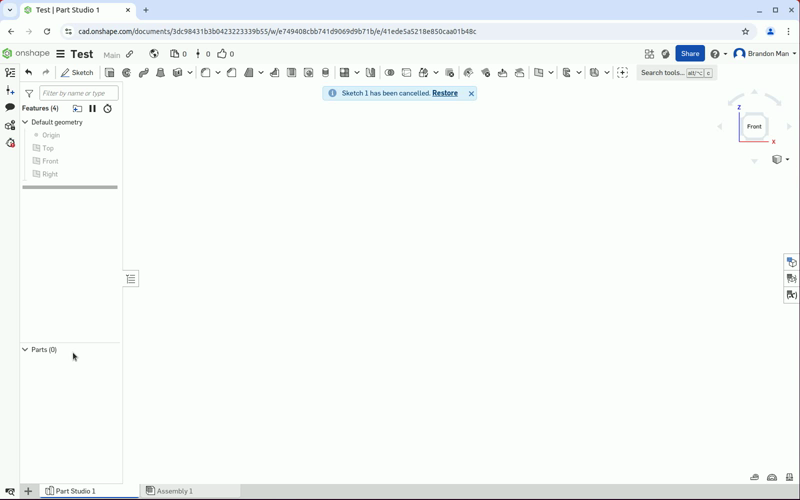
key(shift+s)
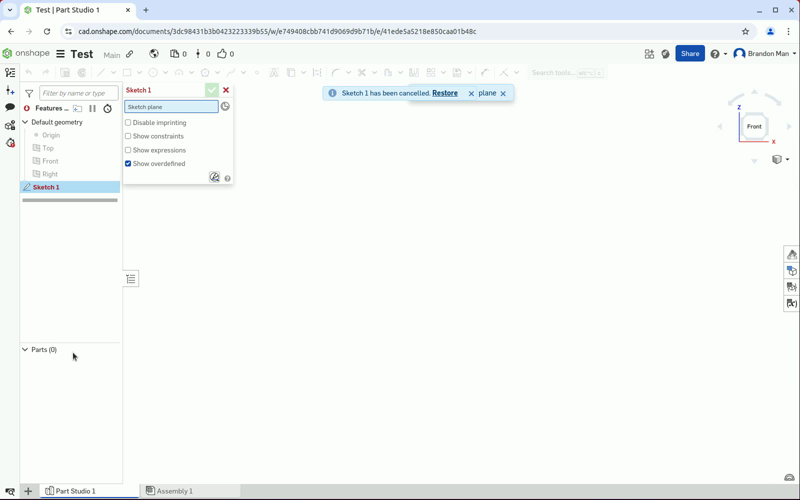
mouse_move(73, 163)
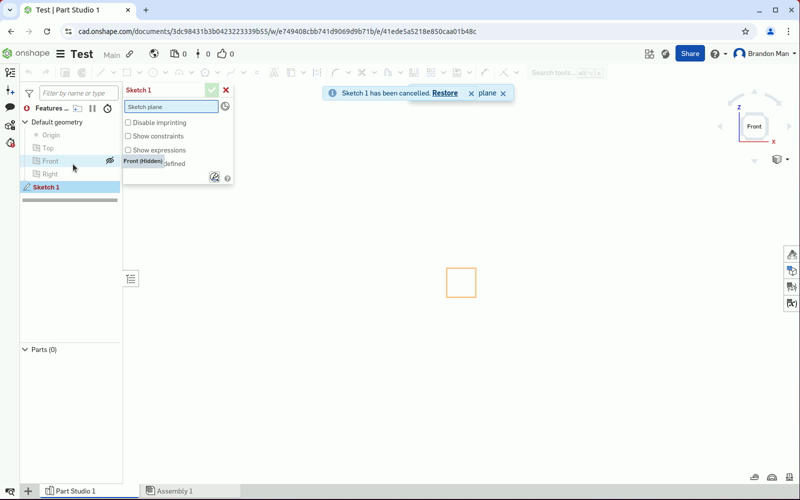
click(73, 163)
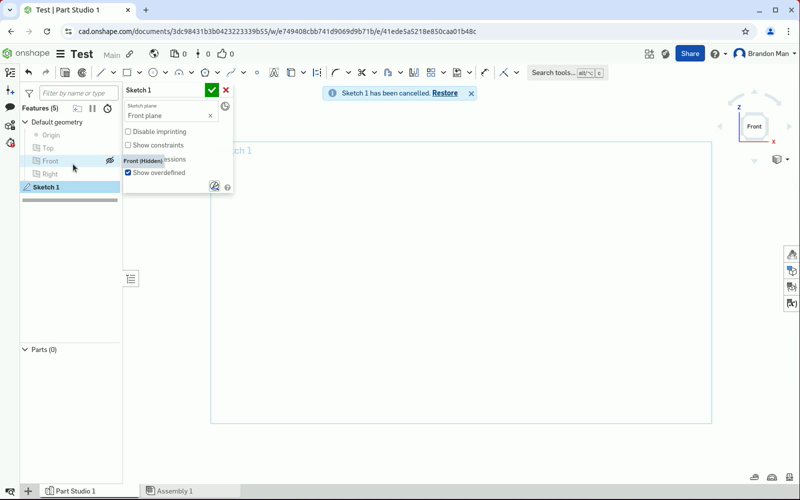
mouse_move(73, 352)
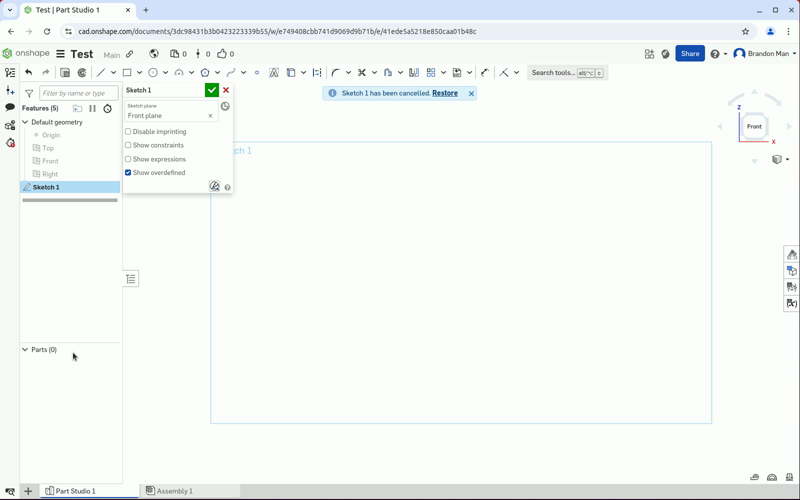
key(y)
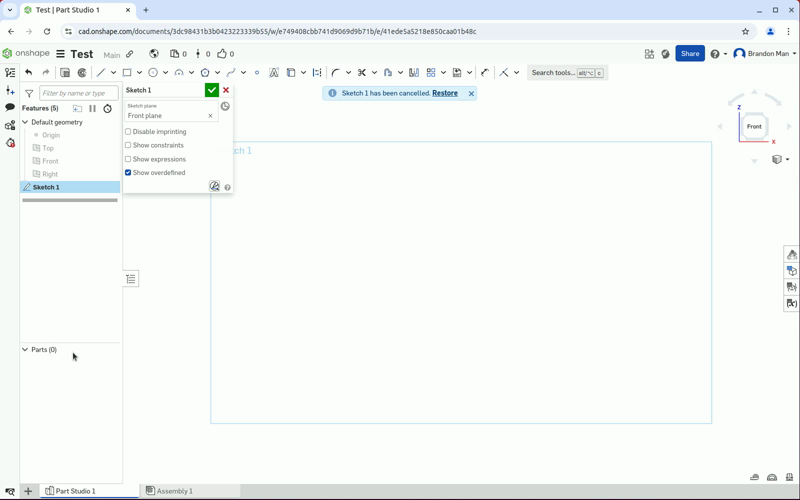
key(l)
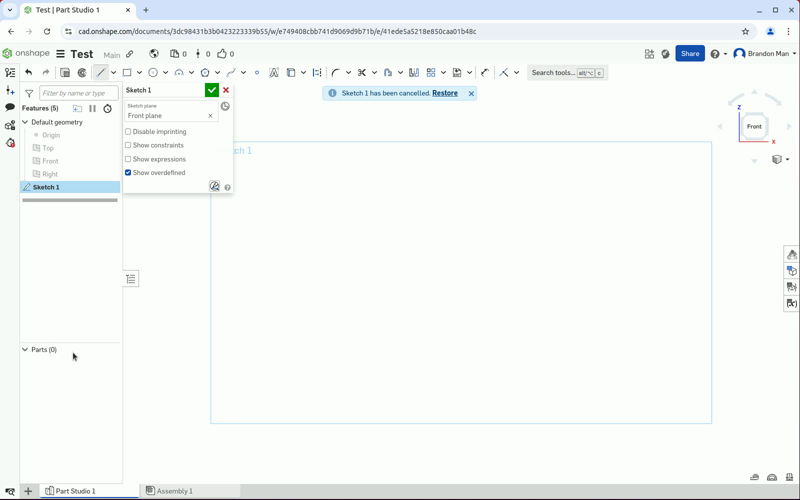
key_down(shift)
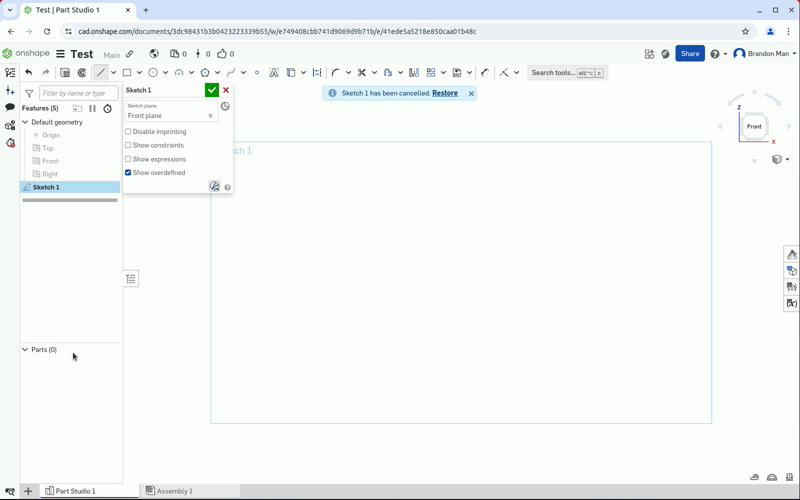
mouse_move(348, 282)
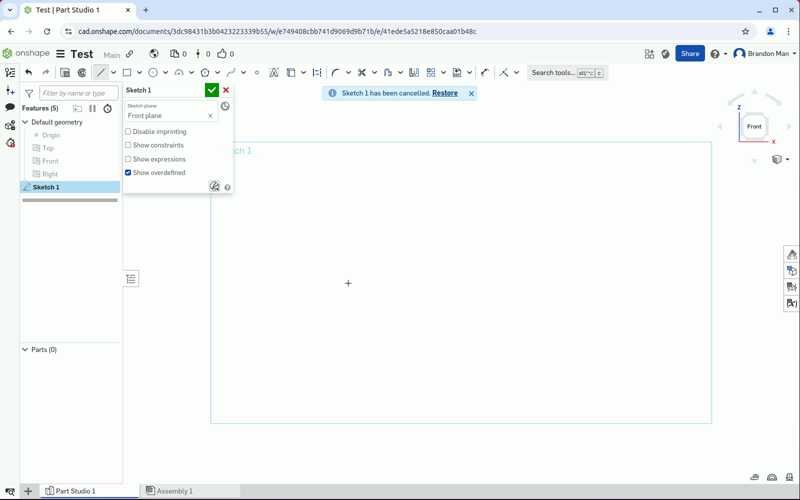
click(348, 282)
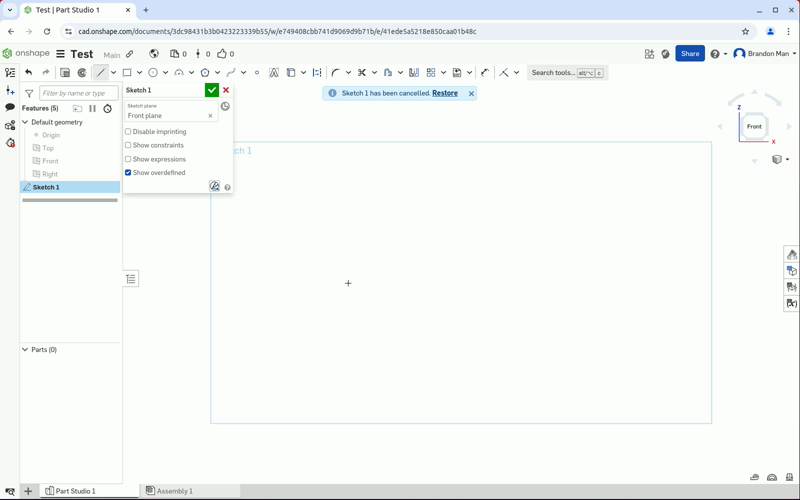
key_up(shift)
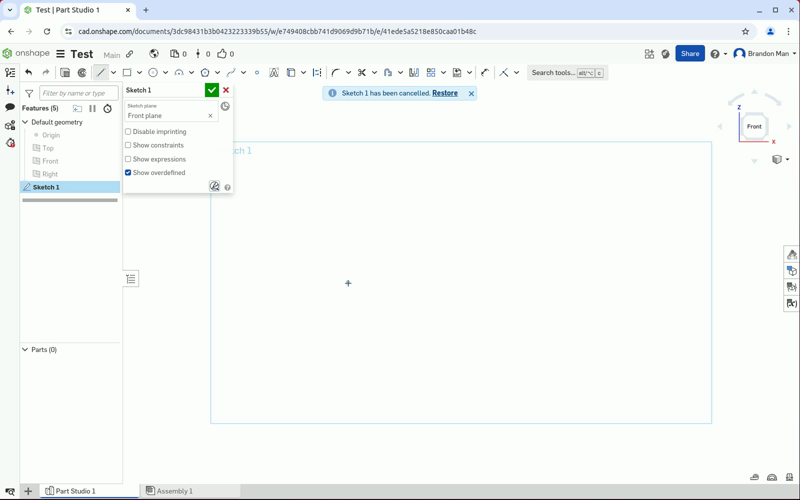
key_down(shift)
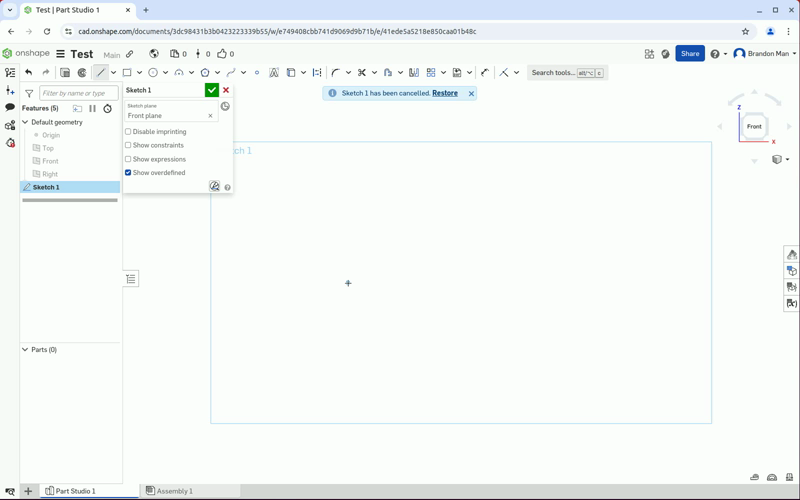
mouse_move(460, 282)
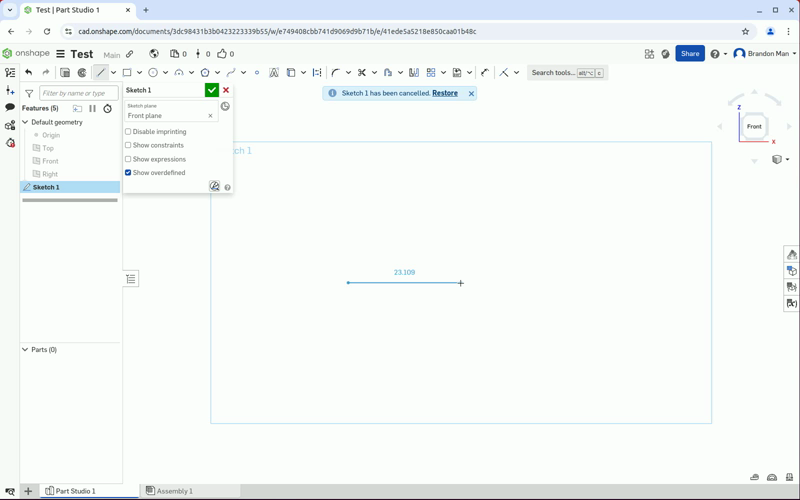
click(460, 282)
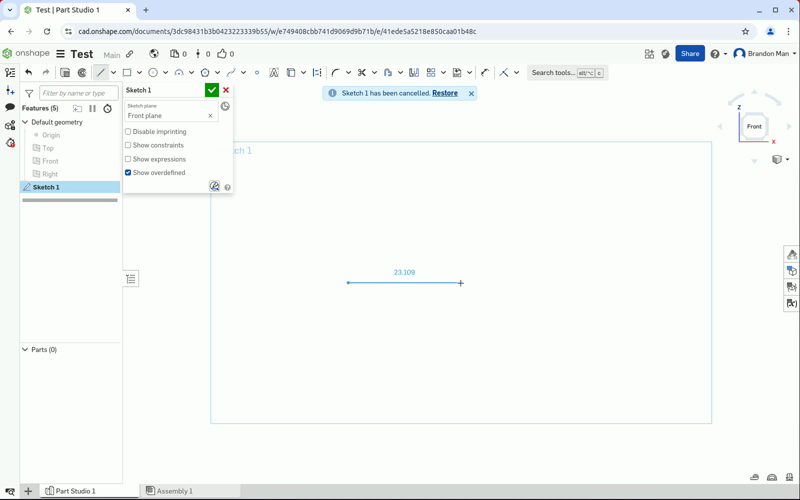
key_up(shift)
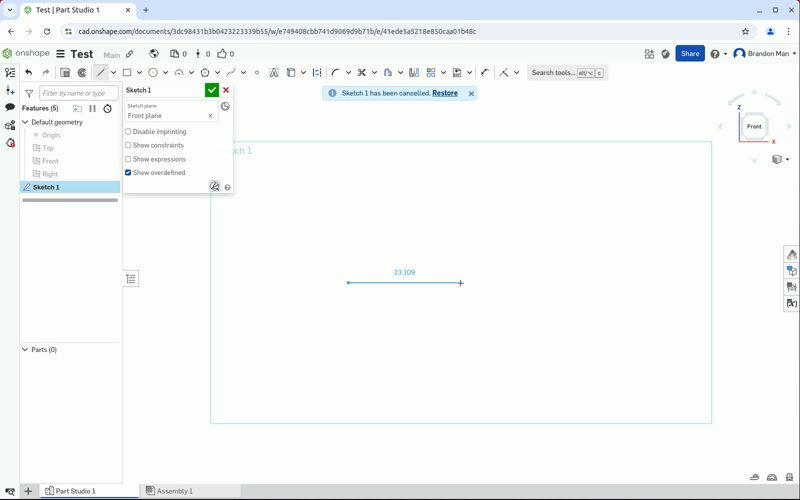
key_down(shift)
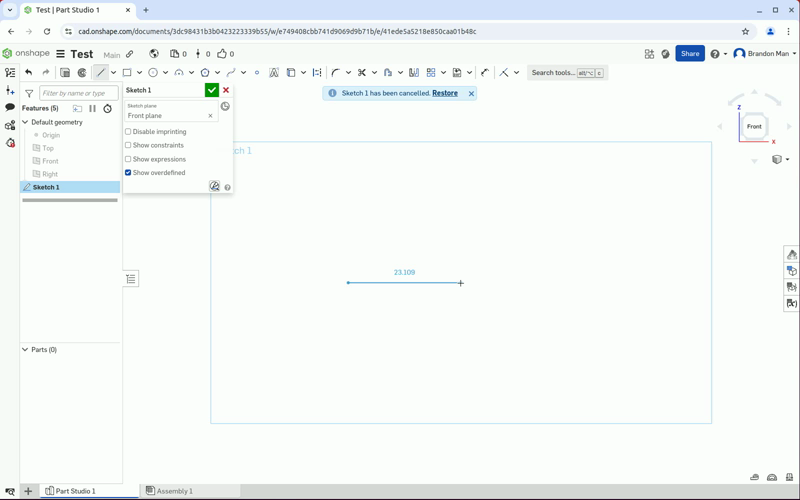
mouse_move(460, 170)
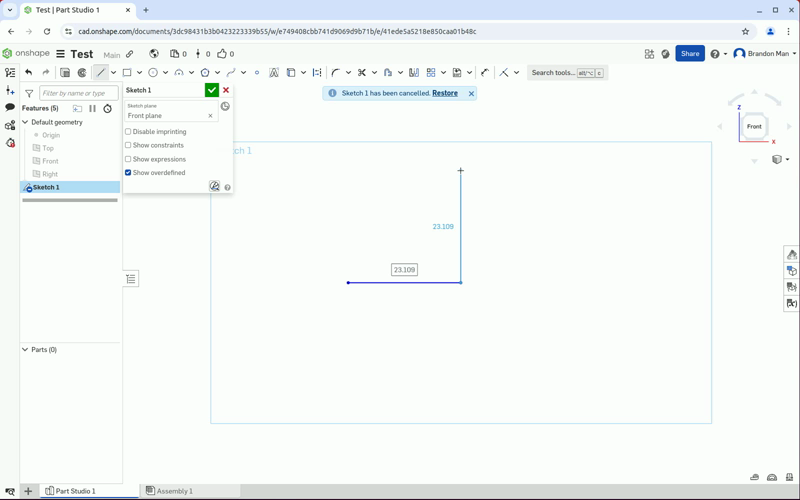
click(460, 170)
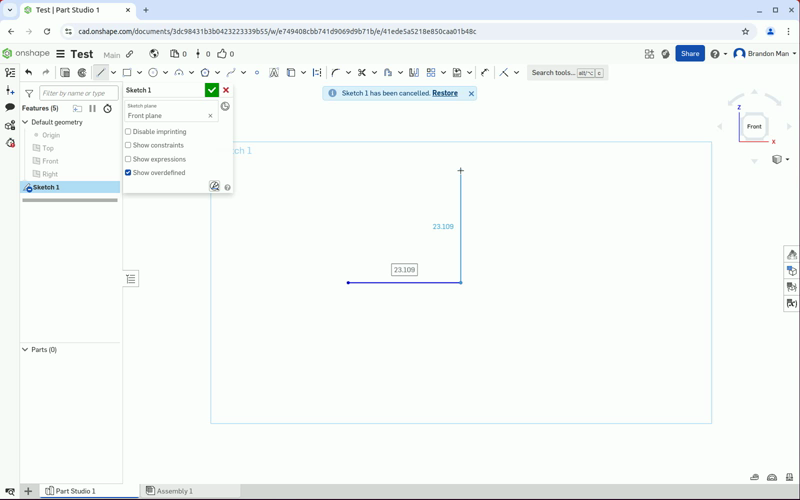
key_up(shift)
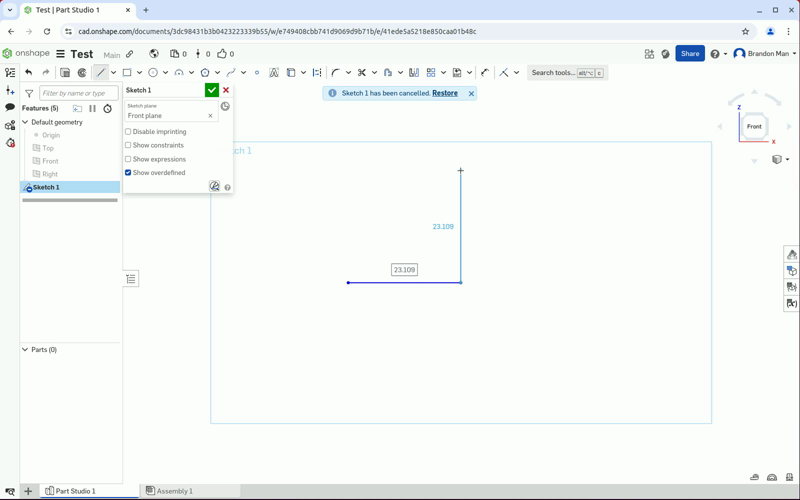
key_down(shift)
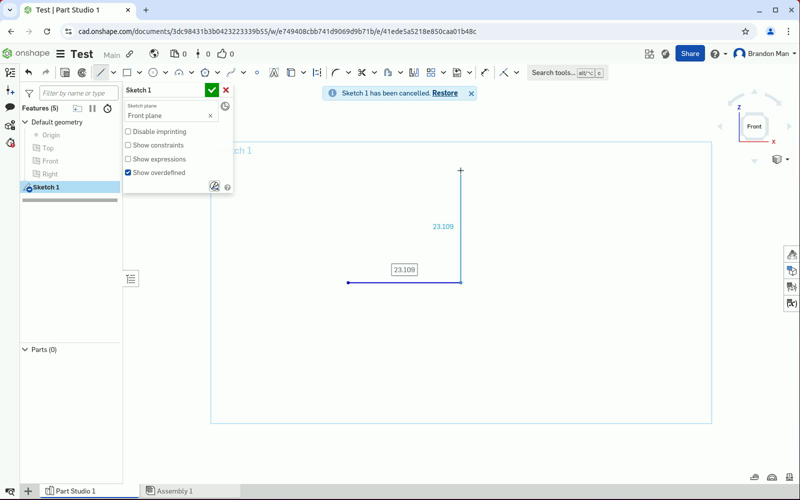
mouse_move(490, 170)
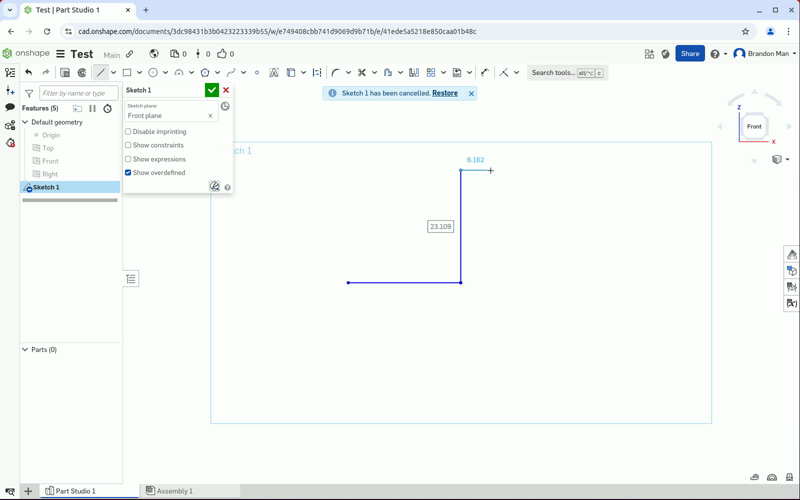
mouse_move(422, 170)
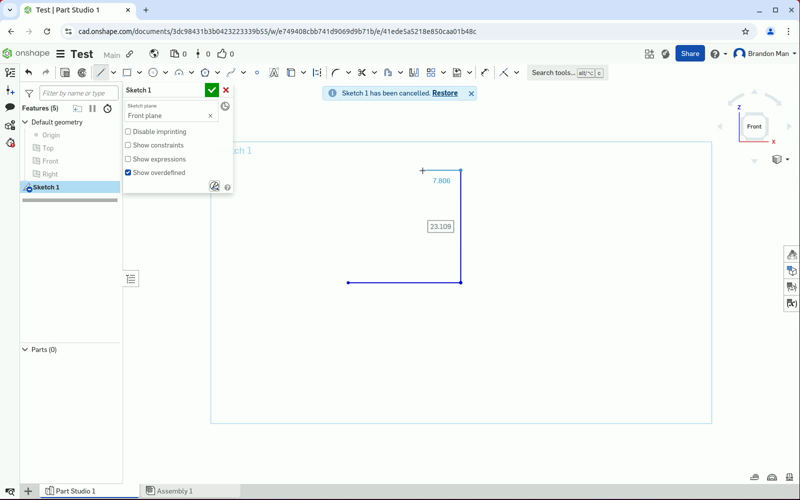
click(422, 170)
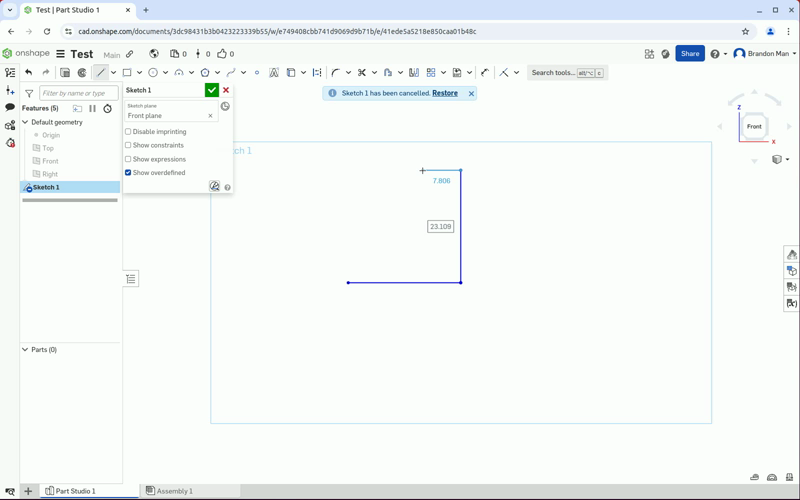
key_up(shift)
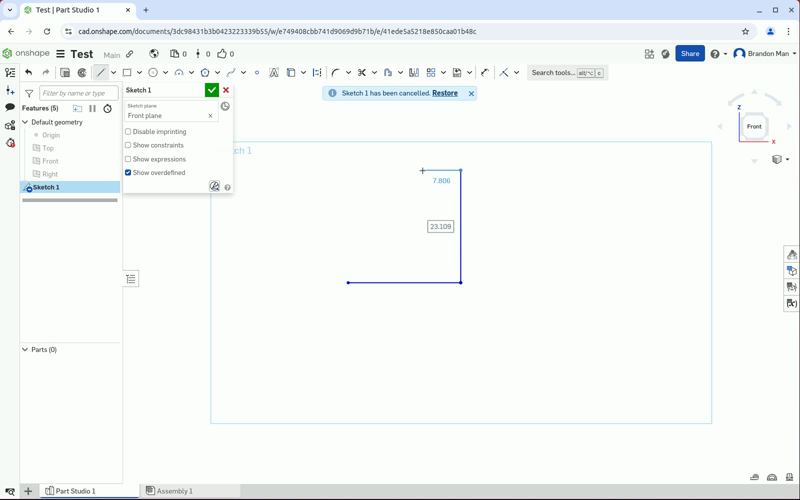
key_down(shift)
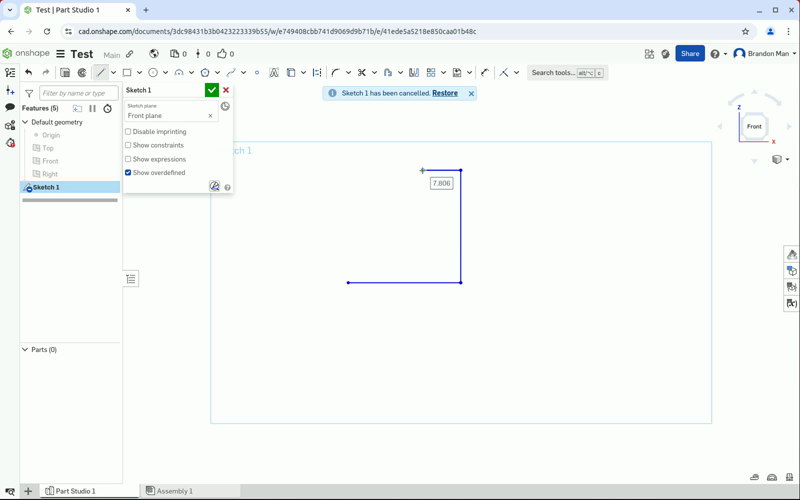
mouse_move(422, 245)
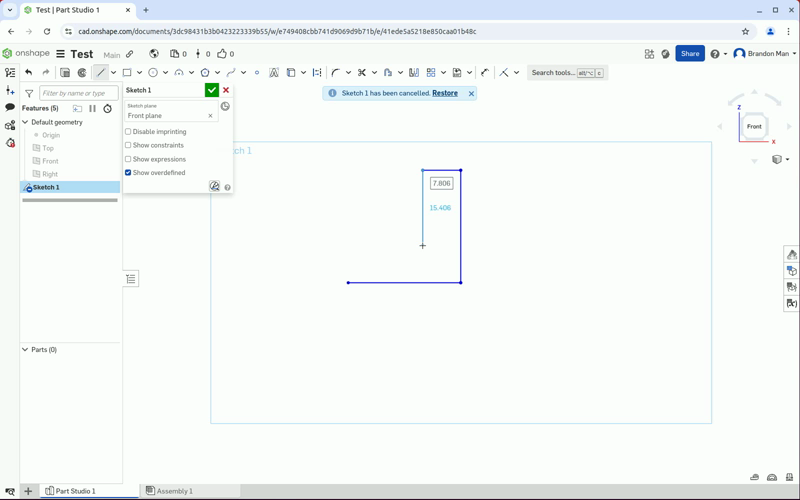
click(422, 245)
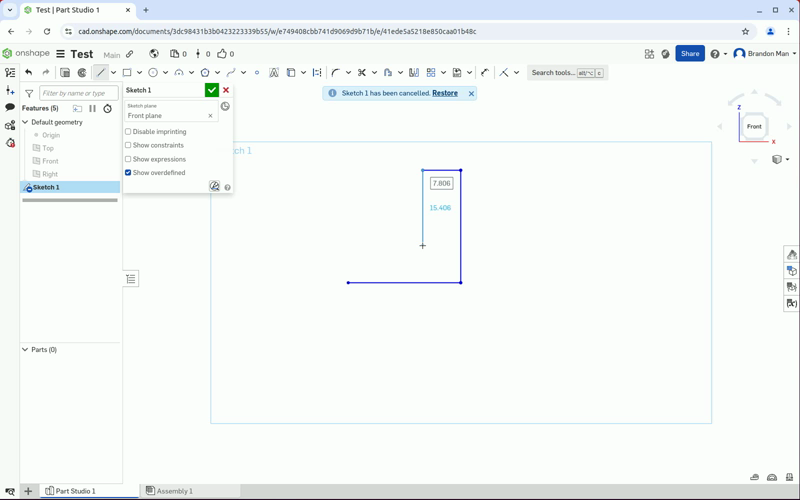
key_up(shift)
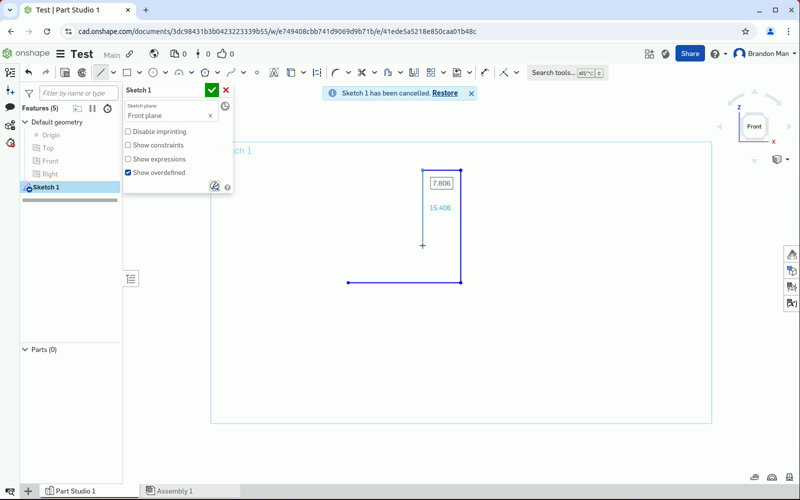
key_down(shift)
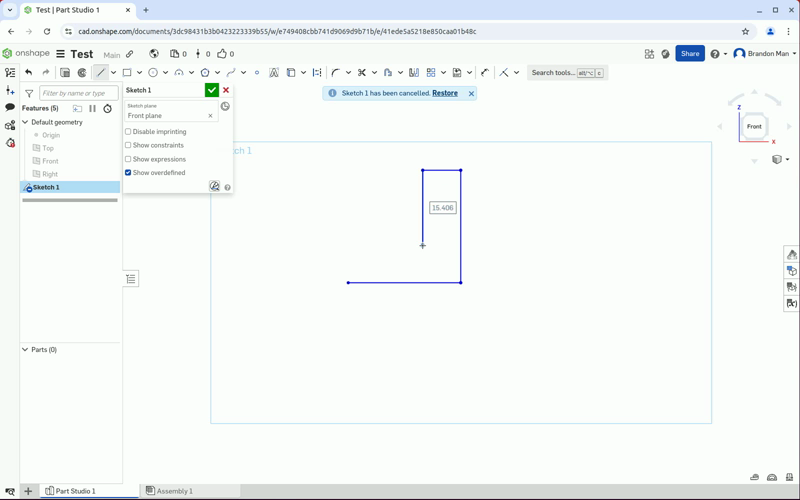
mouse_move(348, 245)
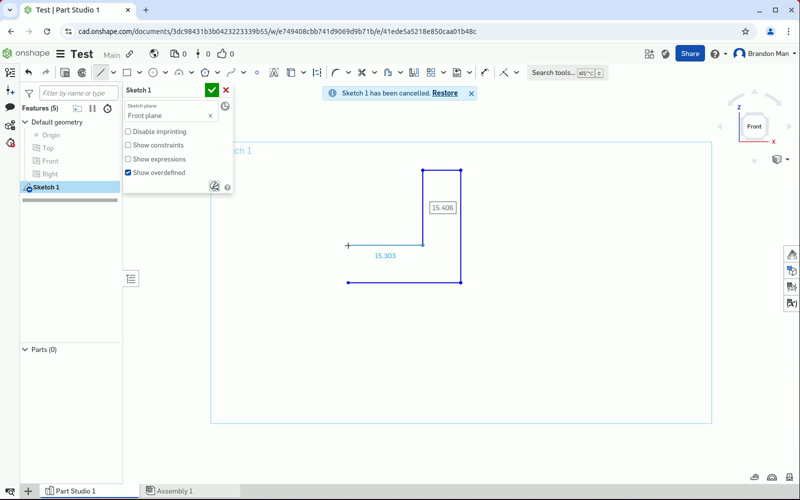
click(348, 245)
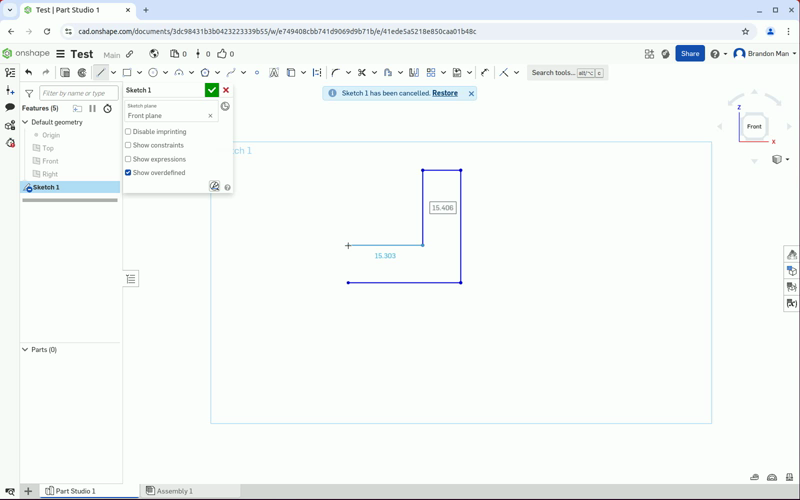
key_up(shift)
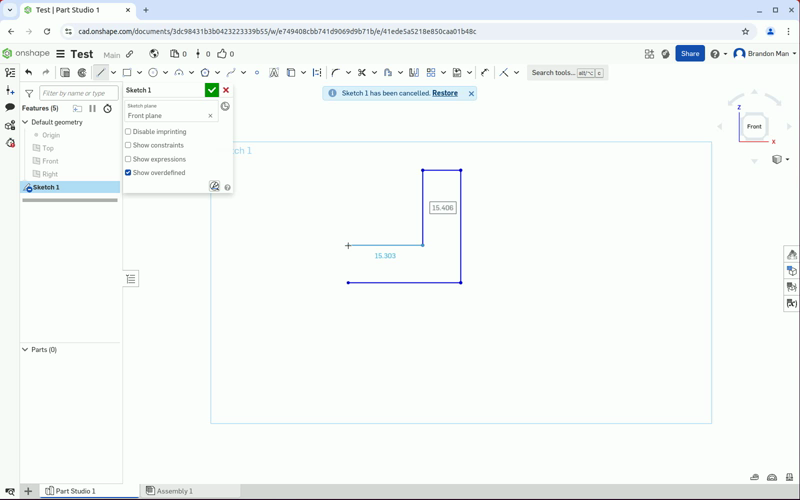
mouse_move(378, 245)
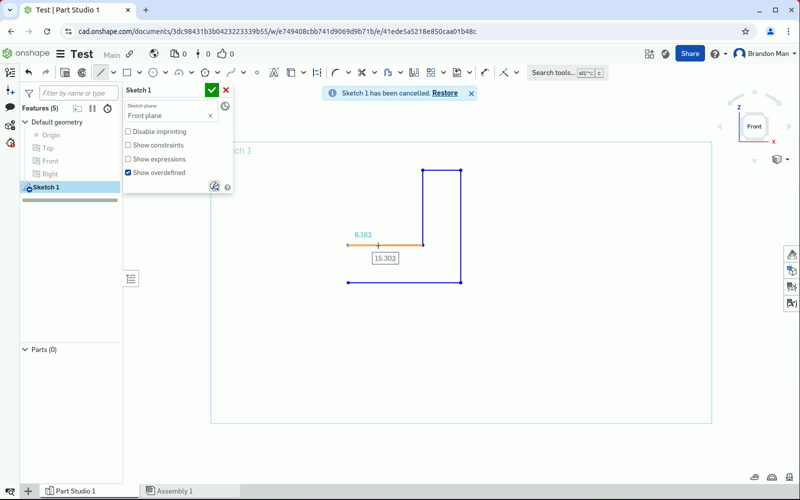
key_down(shift)
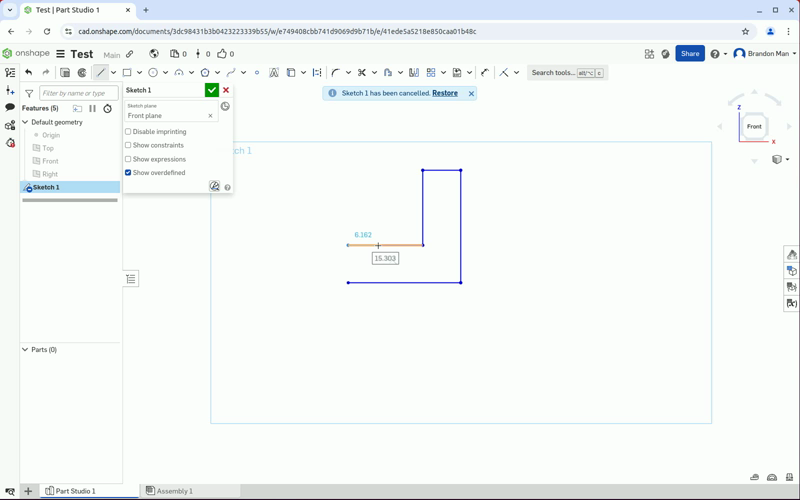
mouse_move(348, 282)
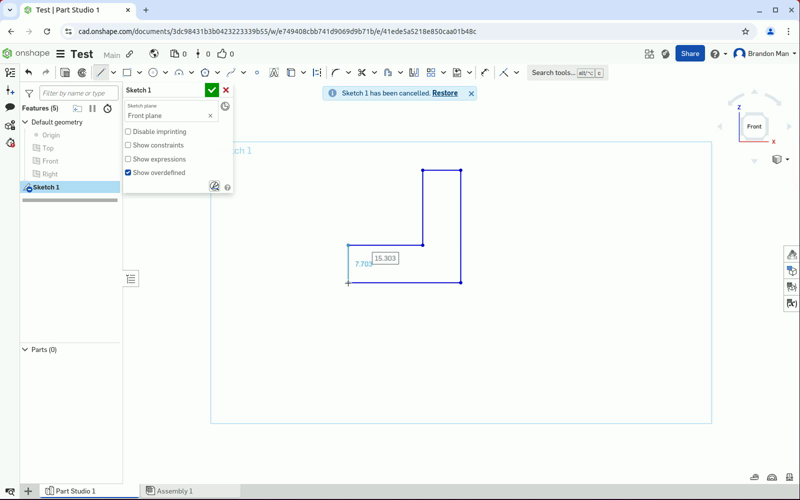
key_up(shift)
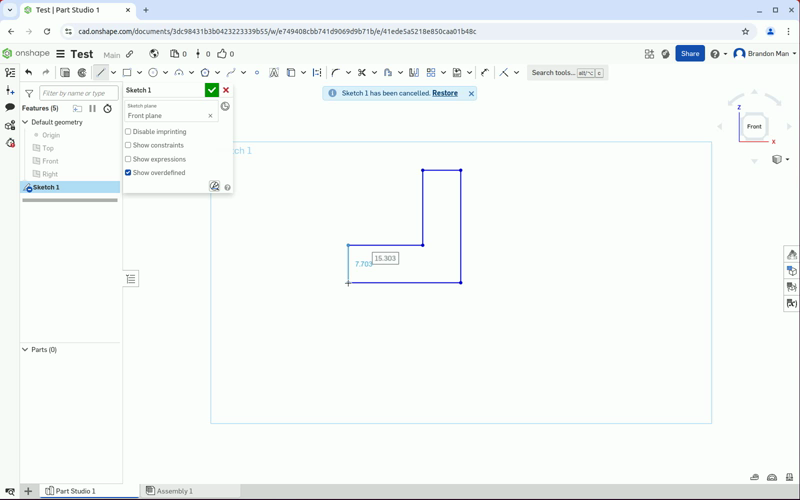
click(348, 282)
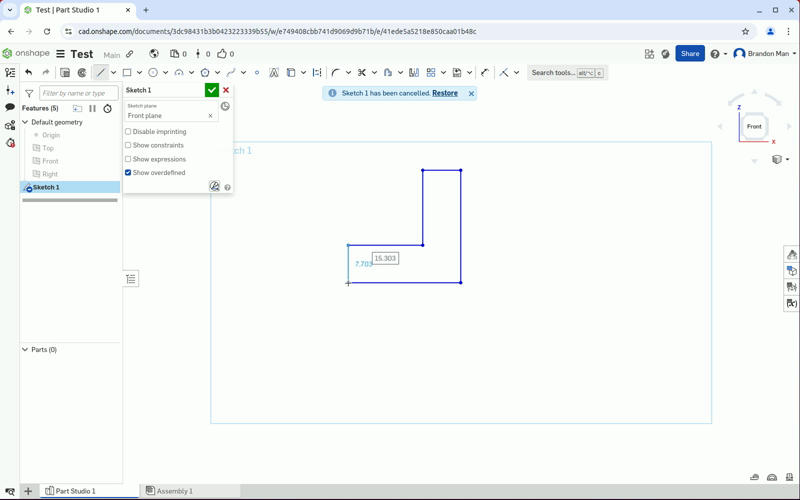
key(esc)
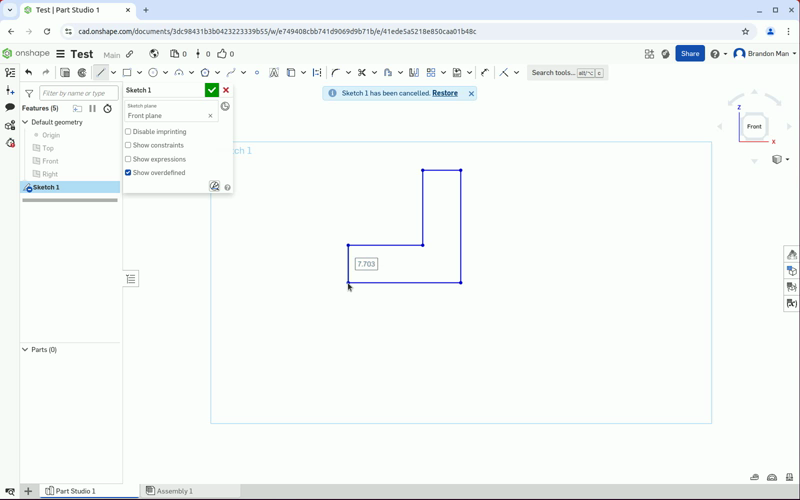
mouse_move(357, 255)
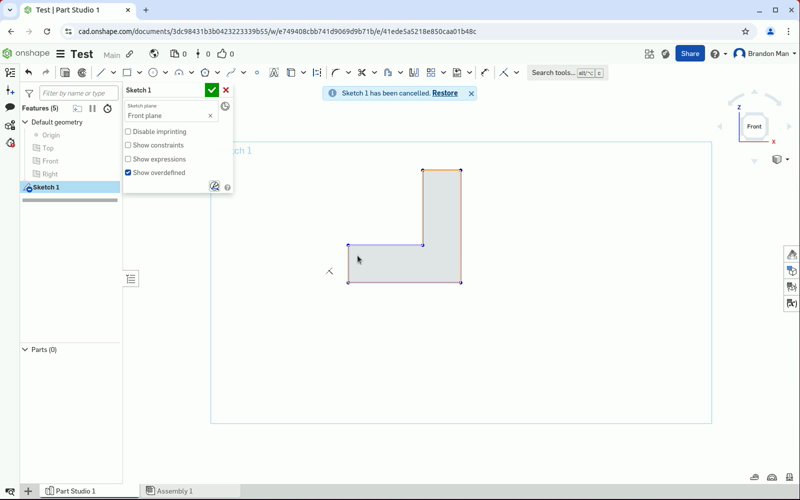
click(357, 255)
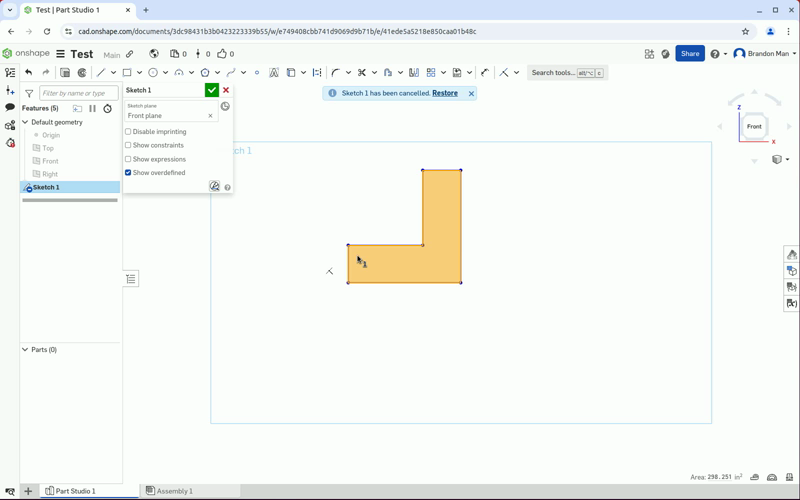
mouse_move(73, 352)
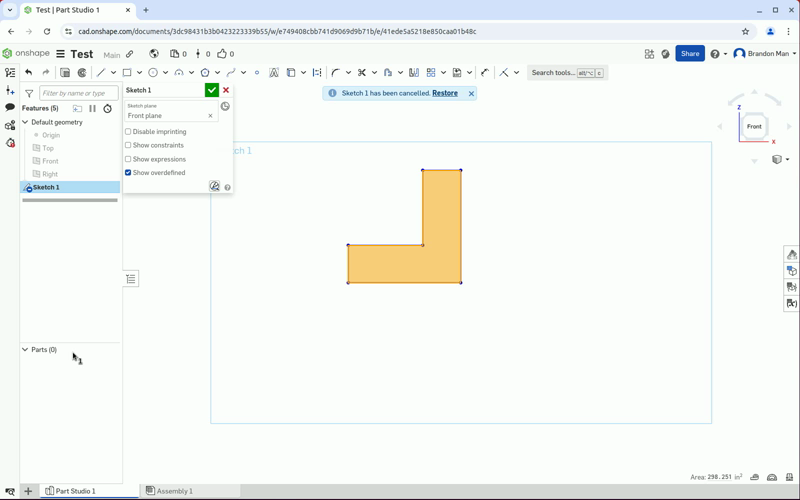
key(shift+y)
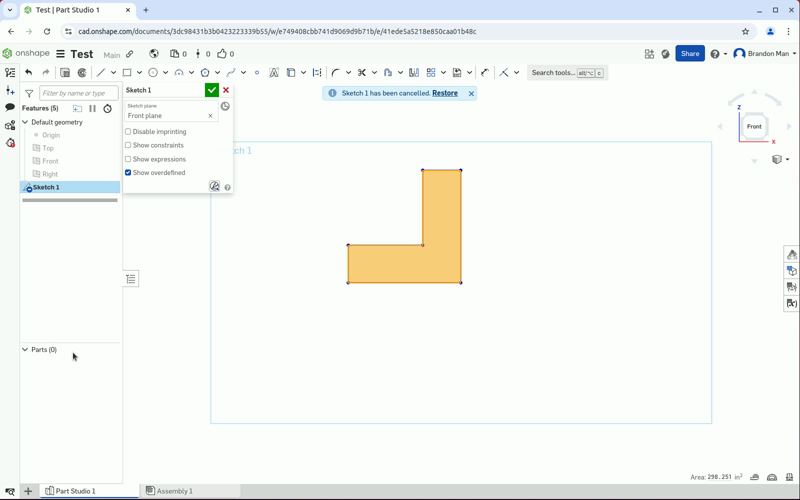
key(shift+e)
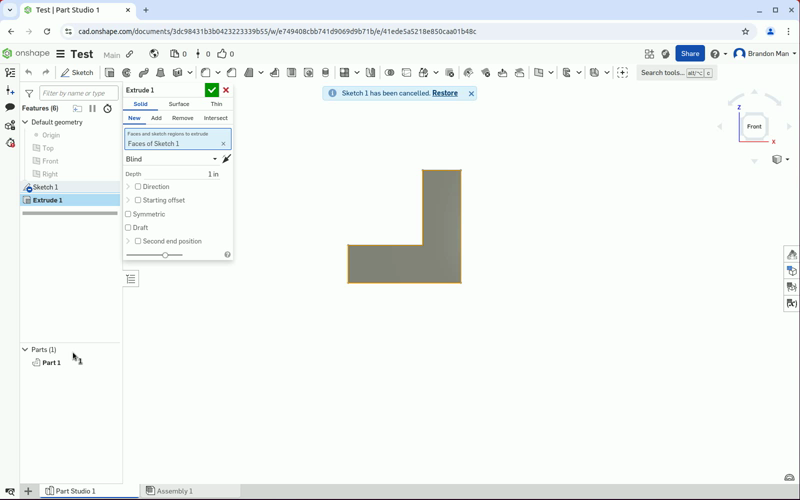
mouse_move(143, 106)
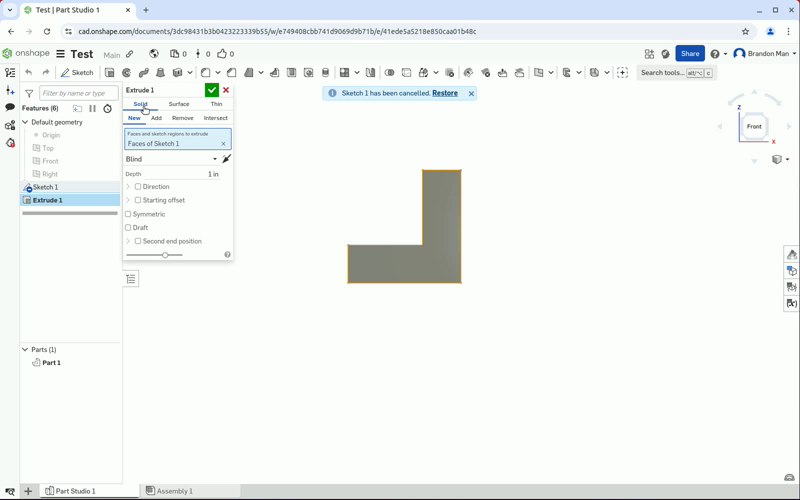
click(143, 106)
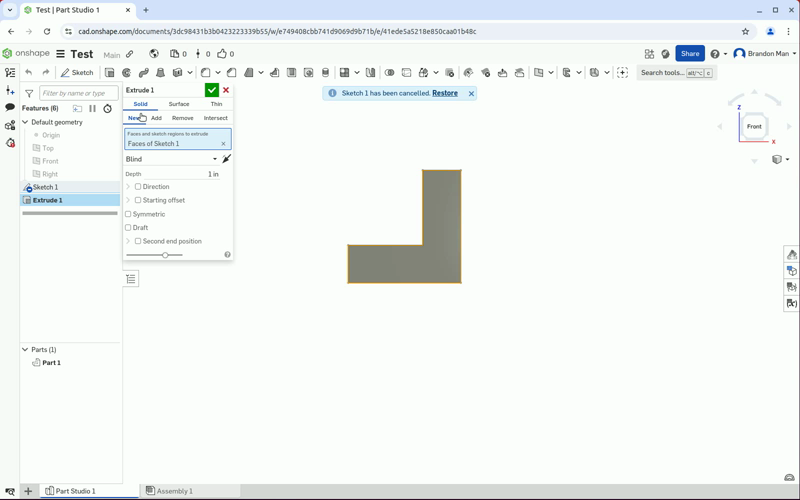
mouse_move(137, 120)
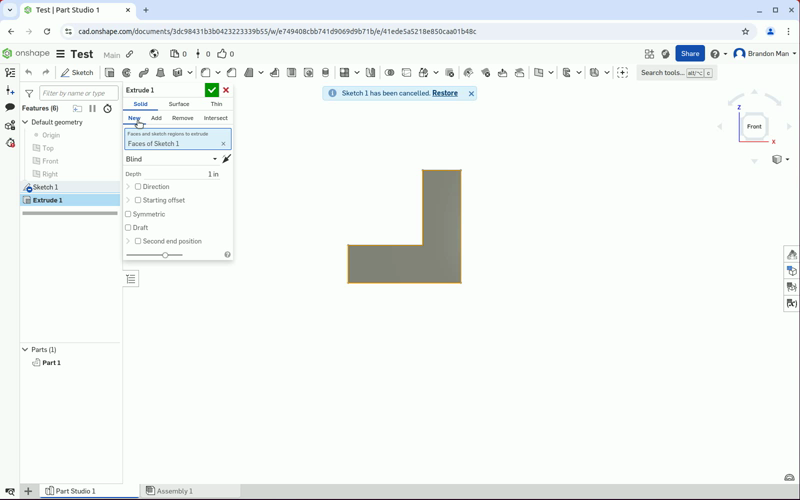
click(137, 120)
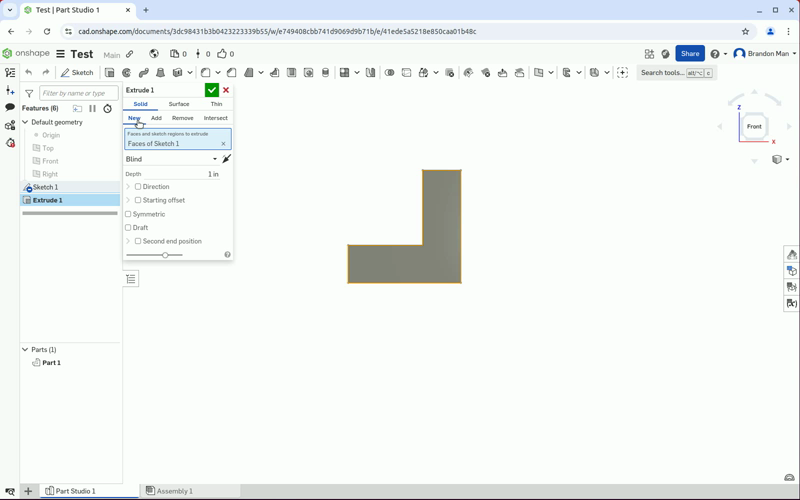
key(tab, 4)
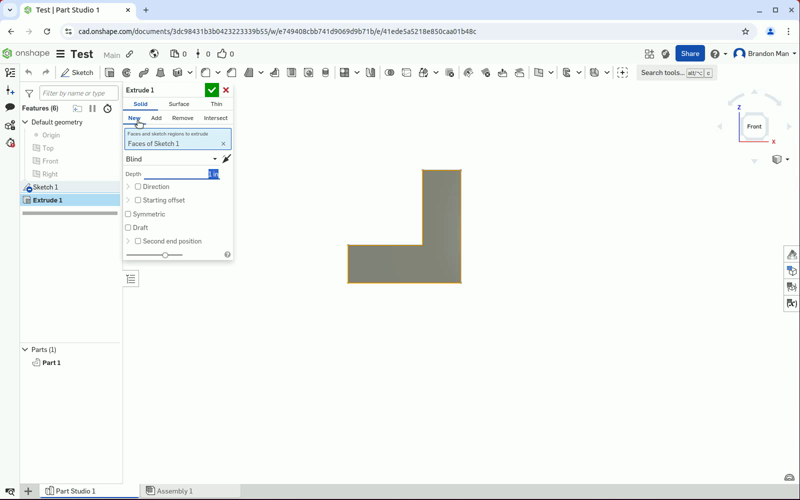
text(16.609)
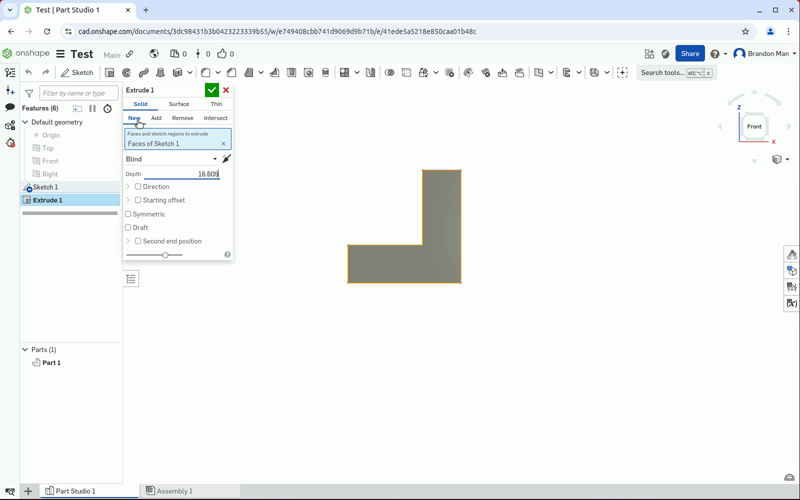
key(enter)
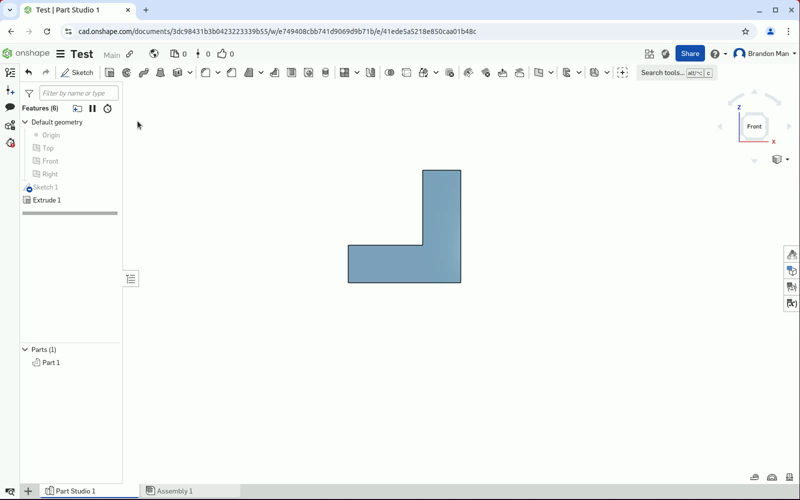
key(shift+h)
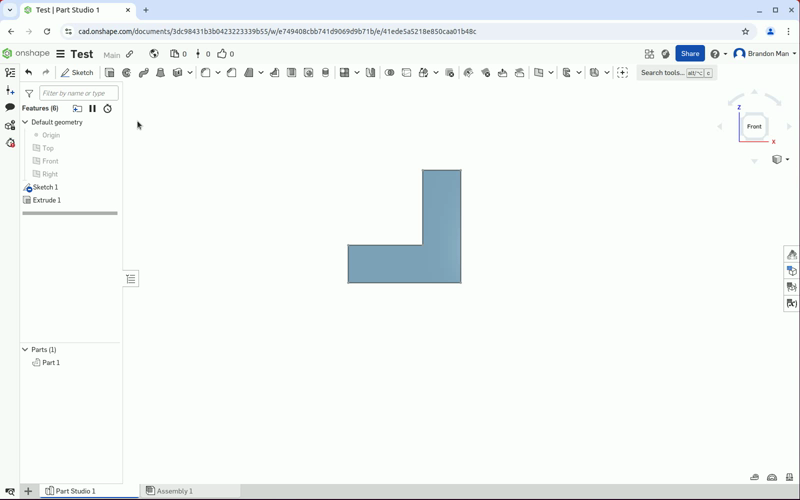
key(shift+h)
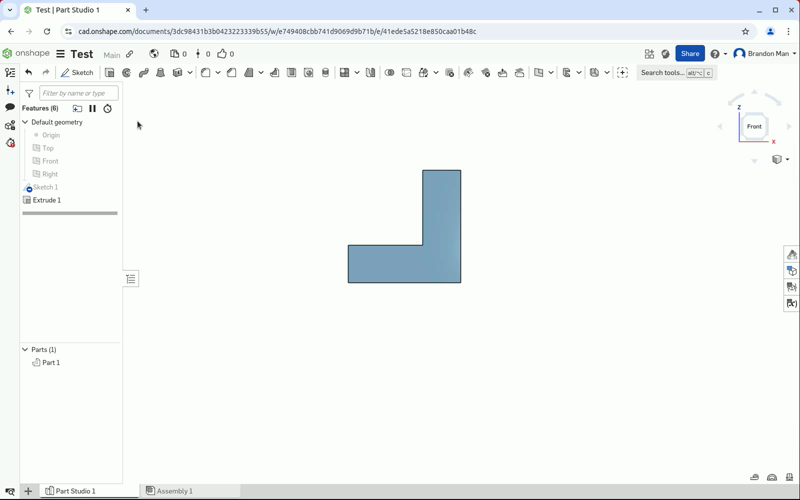
mouse_move(73, 189)
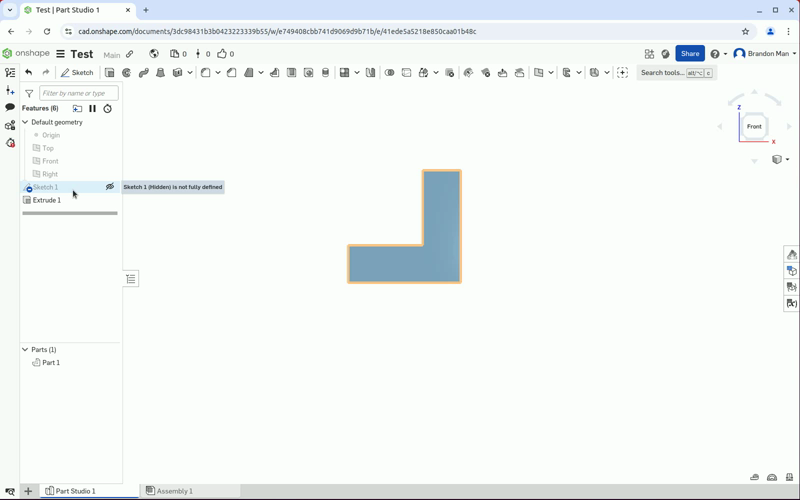
click(73, 189)
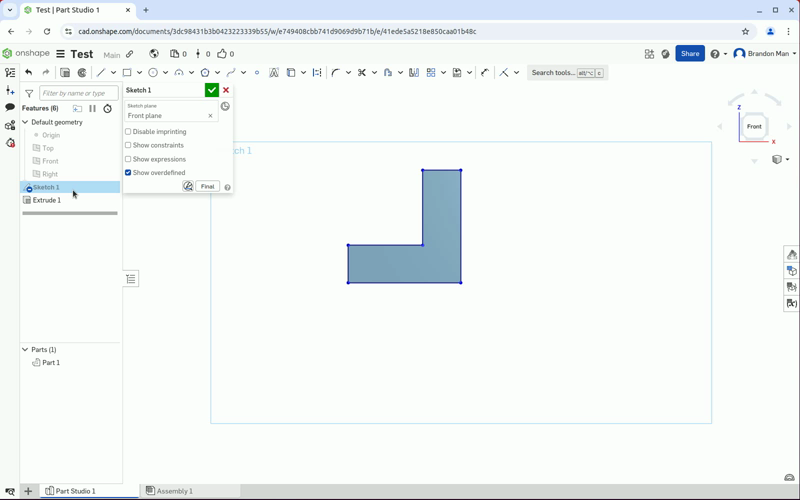
mouse_move(229, 92)
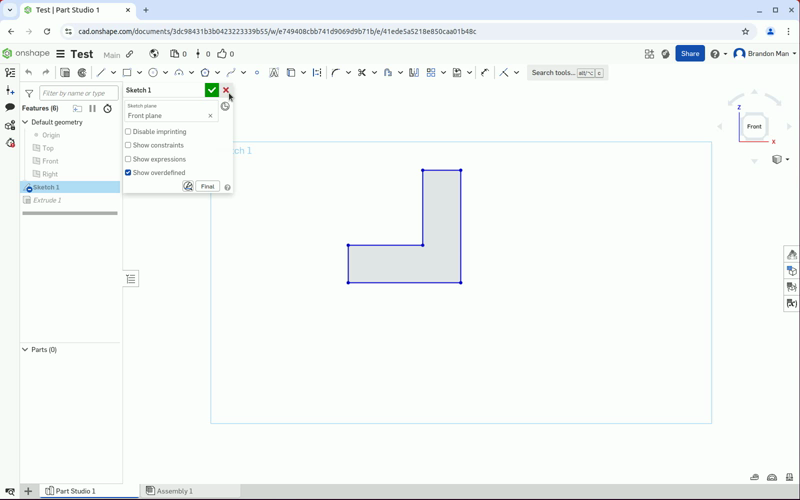
click(229, 92)
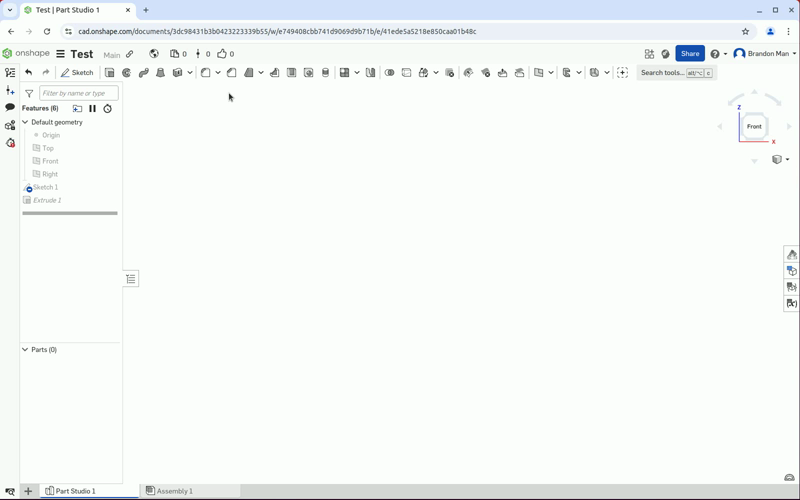
mouse_move(73, 352)
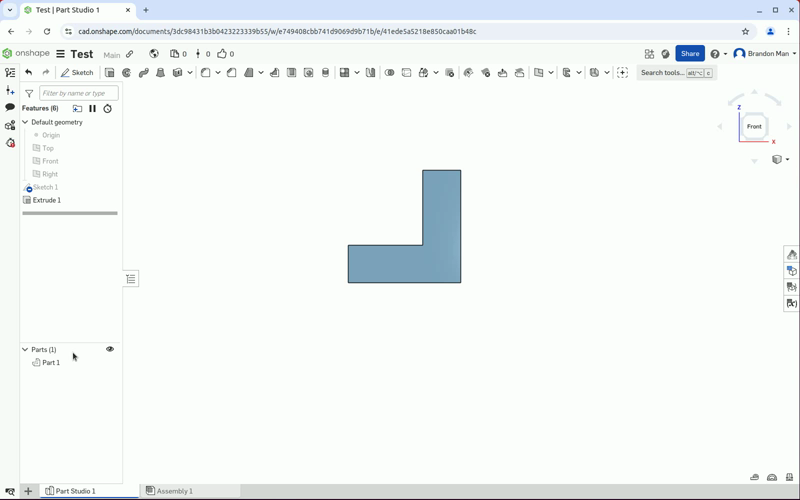
key(y)
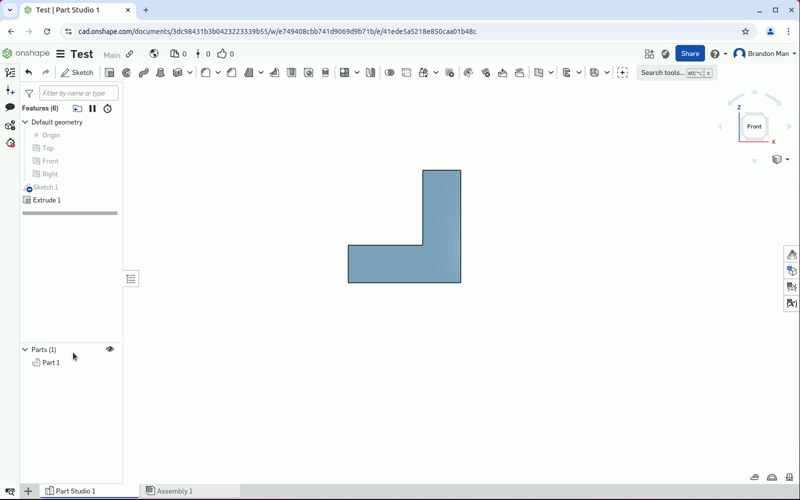
key(shift+p)
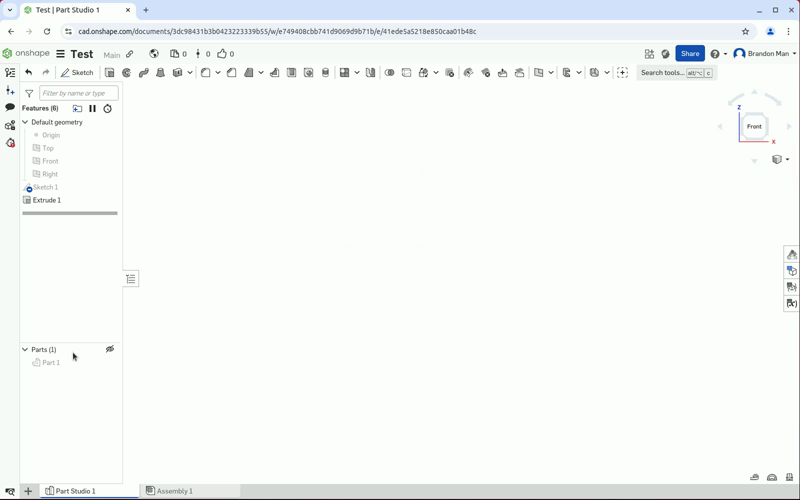
key(space)
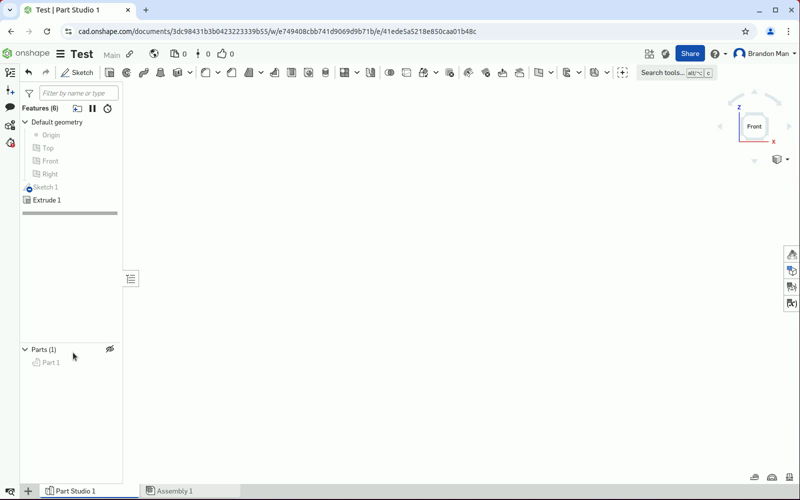
key_down(shift)
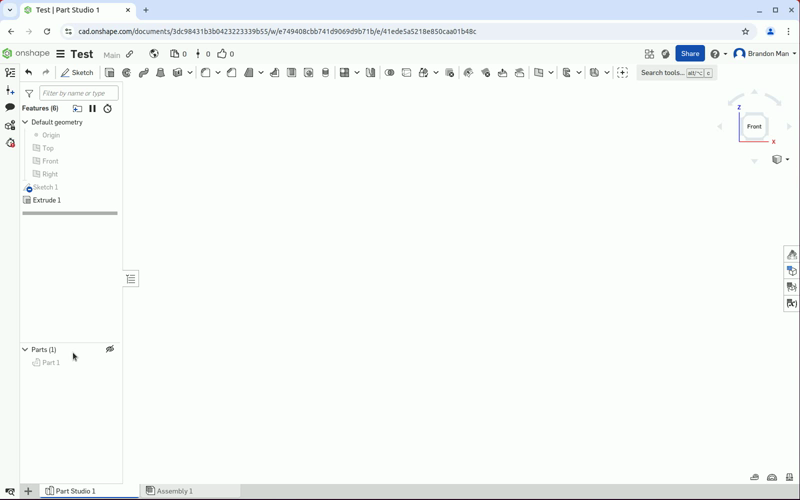
key(left)
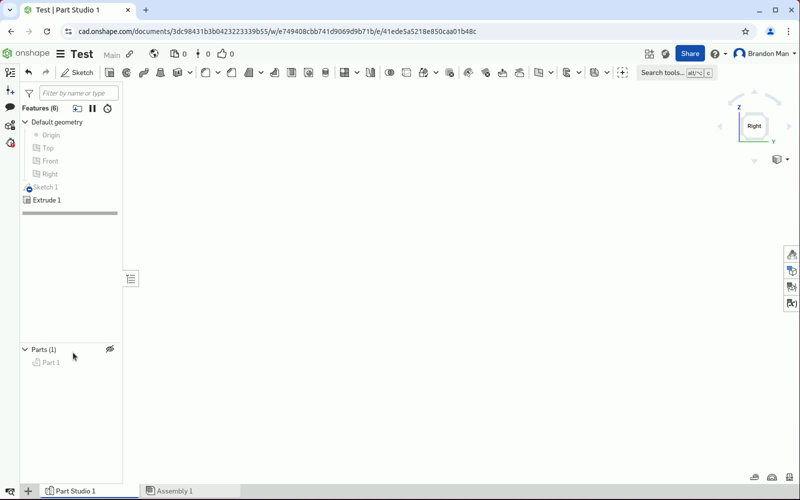
key_up(shift)
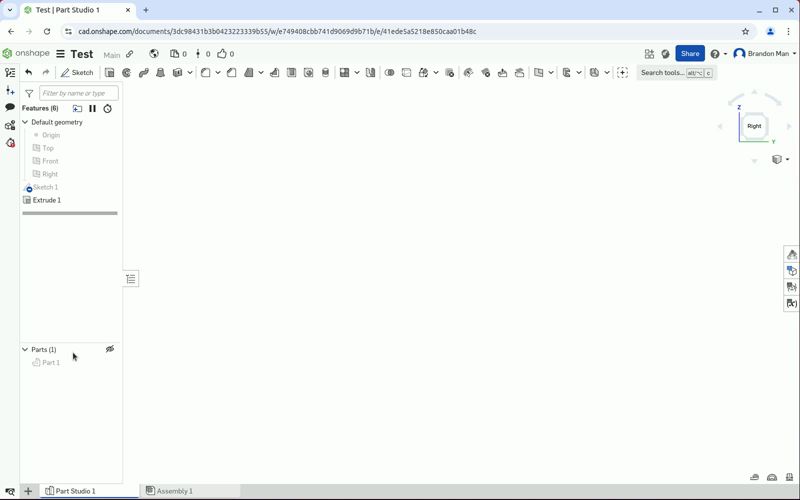
mouse_move(73, 352)
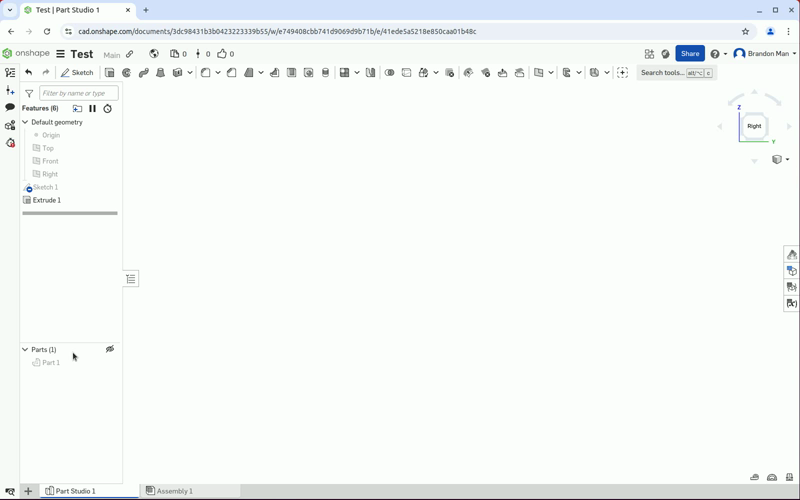
key(shift+y)
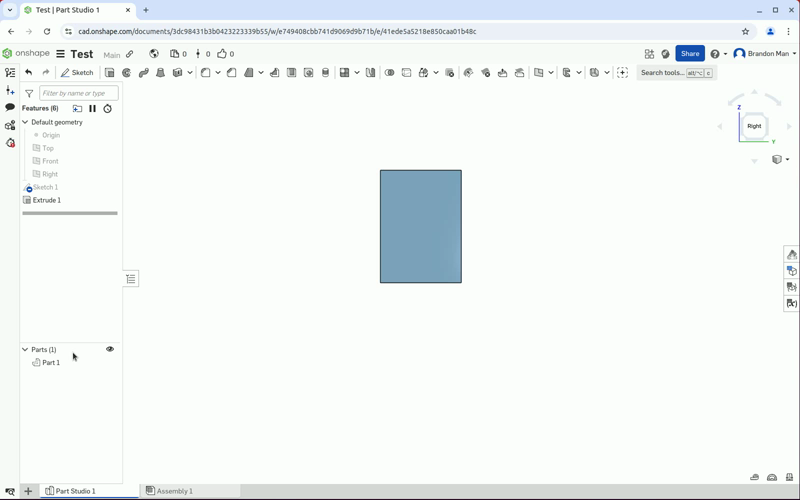
mouse_move(541, 75)
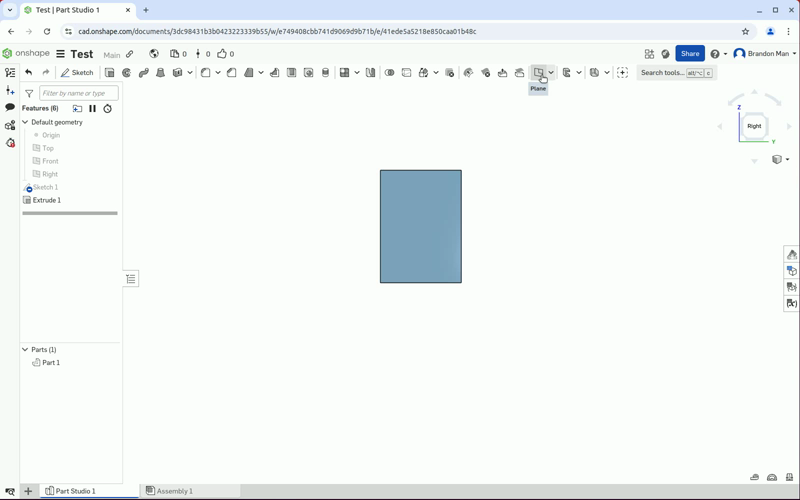
click(541, 75)
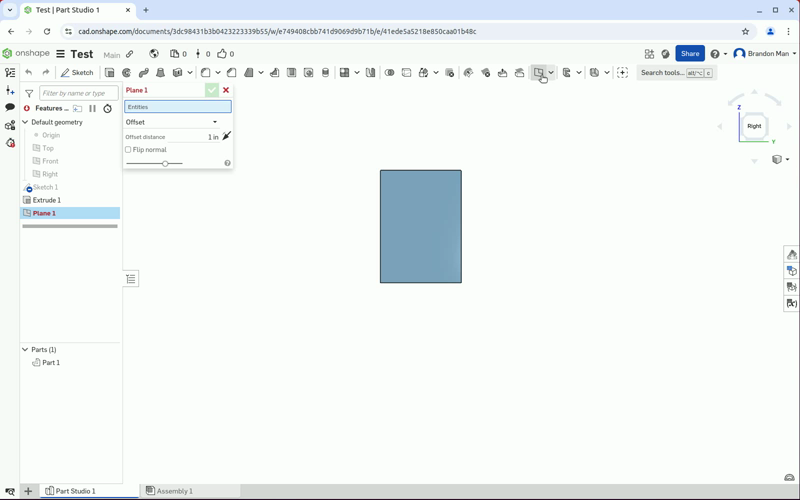
mouse_move(73, 176)
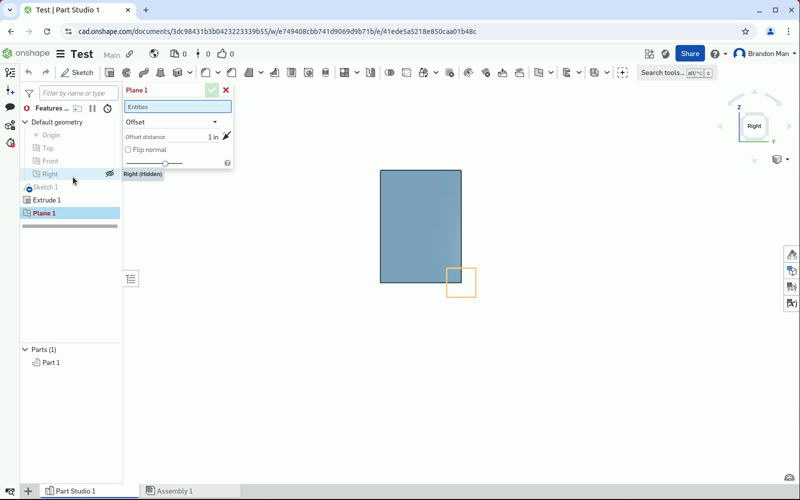
click(73, 176)
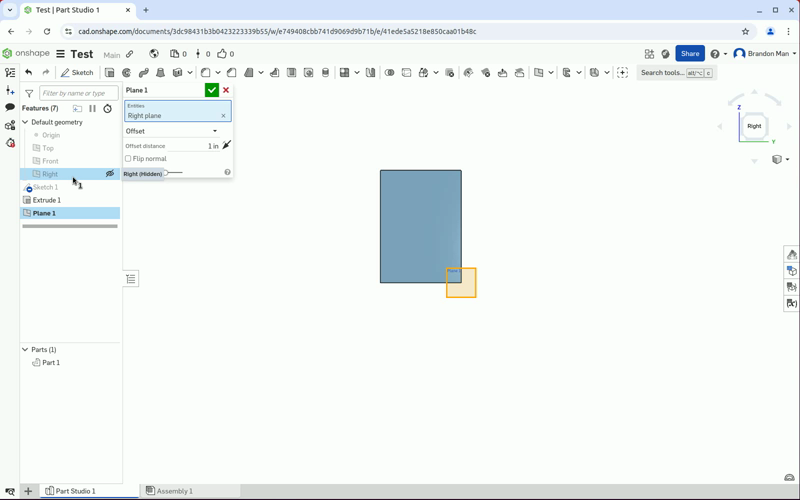
key(tab, 2)
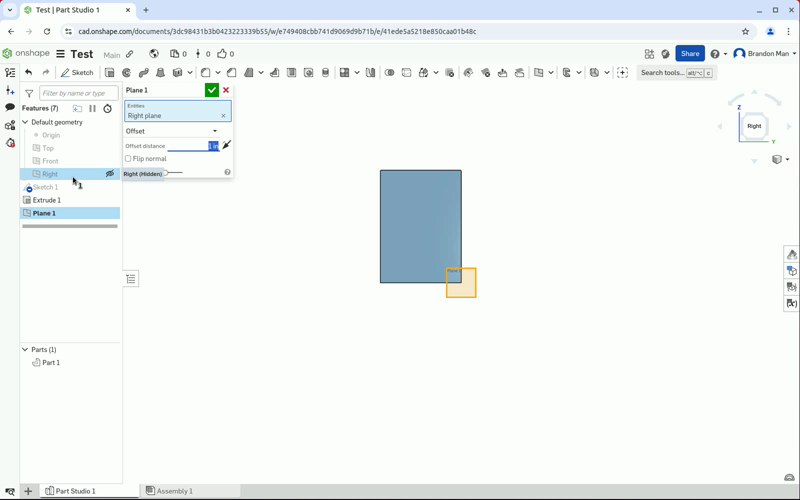
text(7.949)
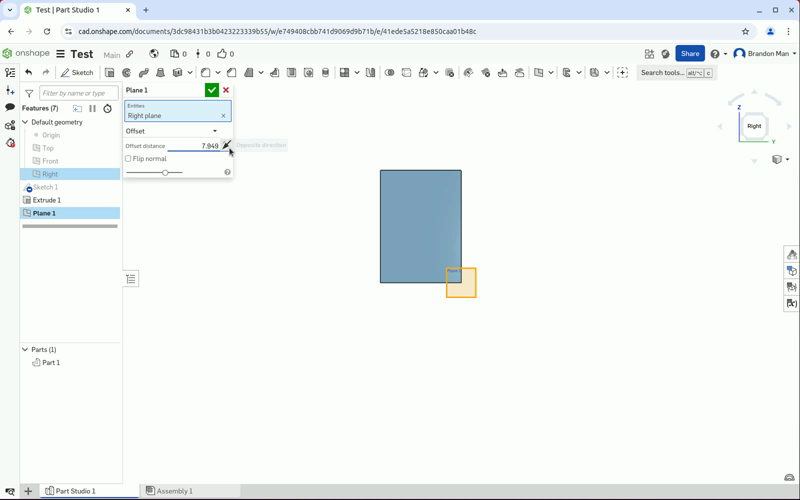
mouse_move(229, 147)
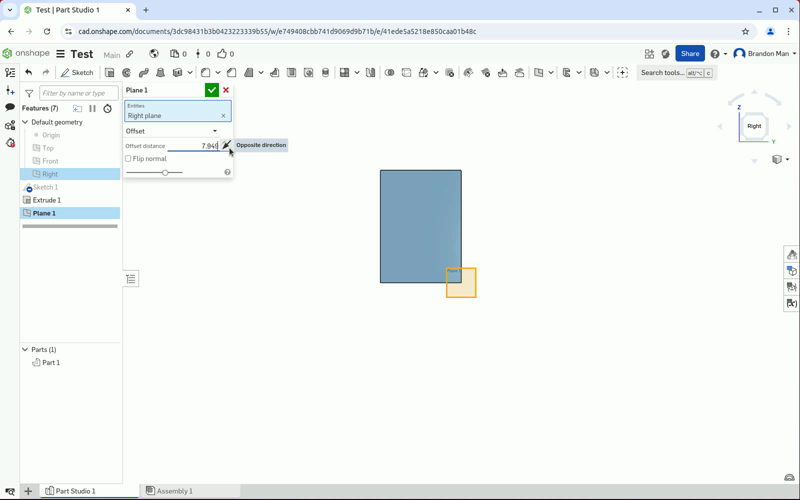
click(229, 147)
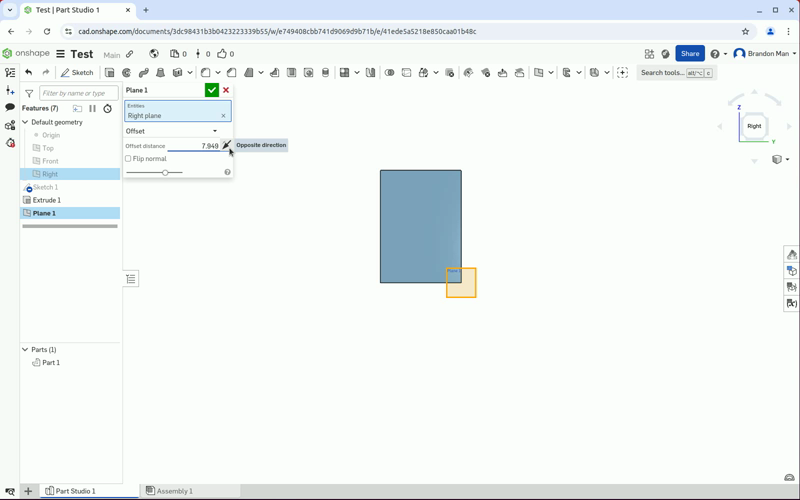
key(enter, 2)
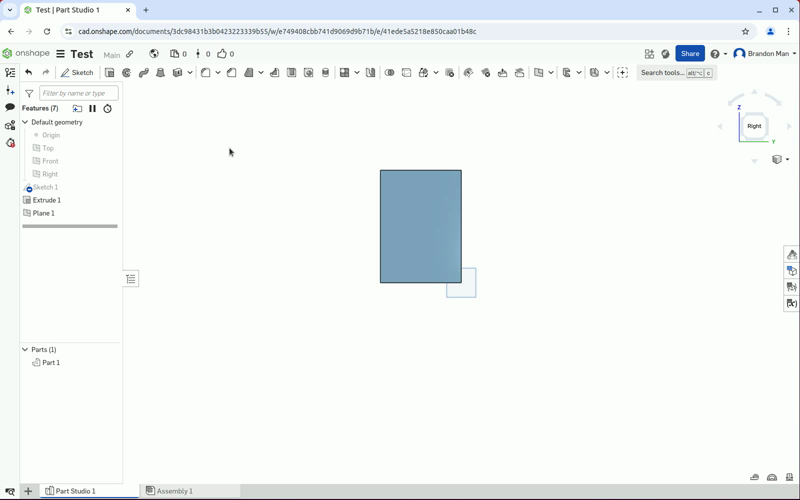
key(shift+s)
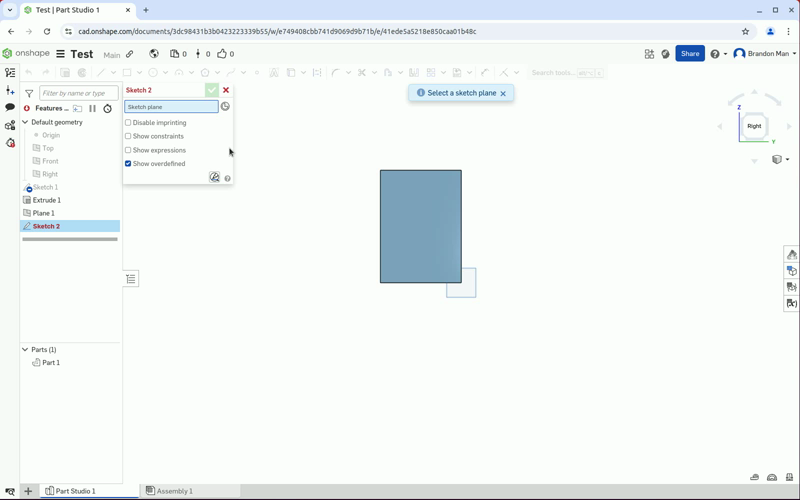
mouse_move(73, 215)
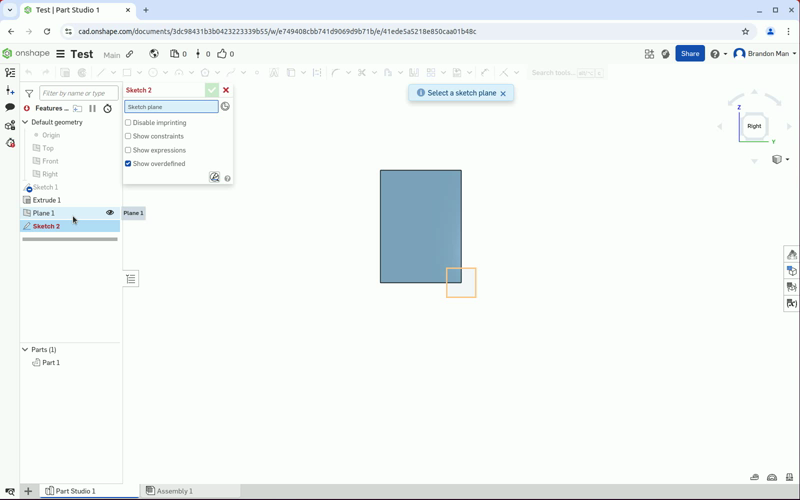
click(73, 215)
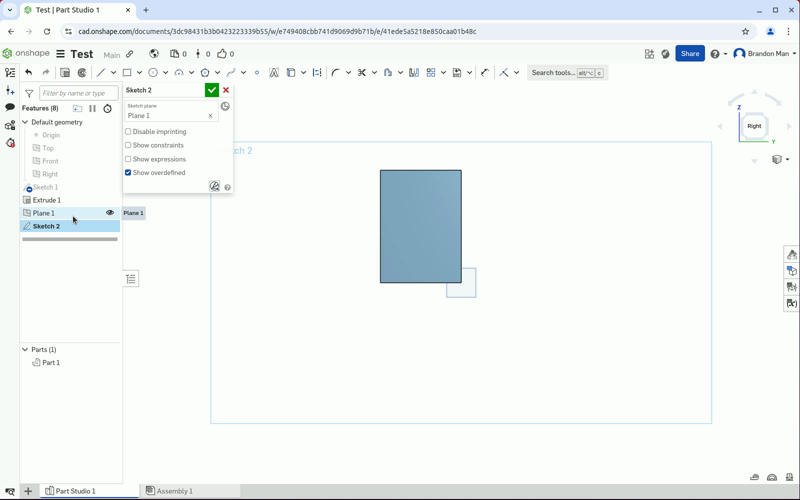
mouse_move(73, 352)
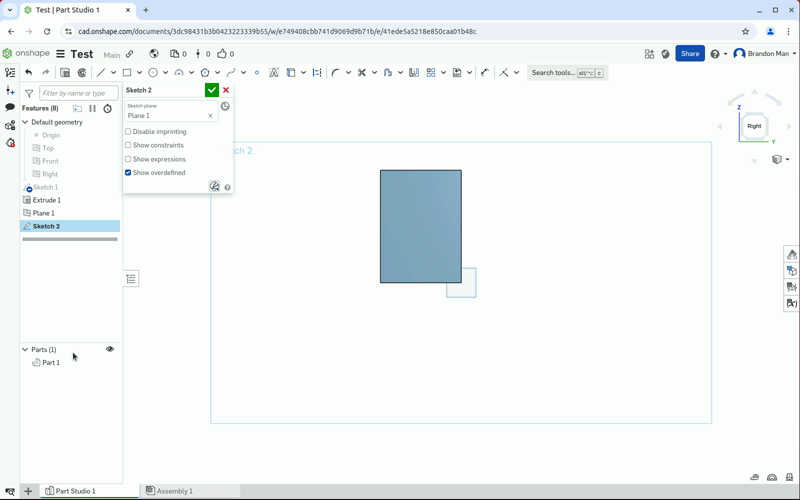
key(y)
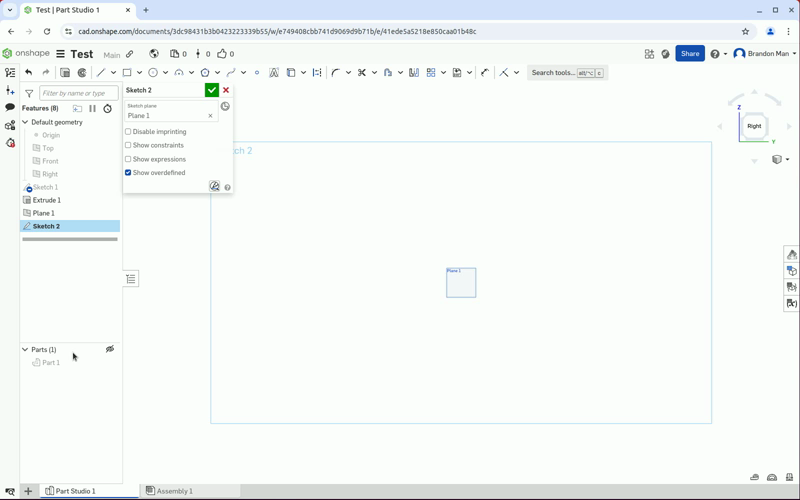
key(l)
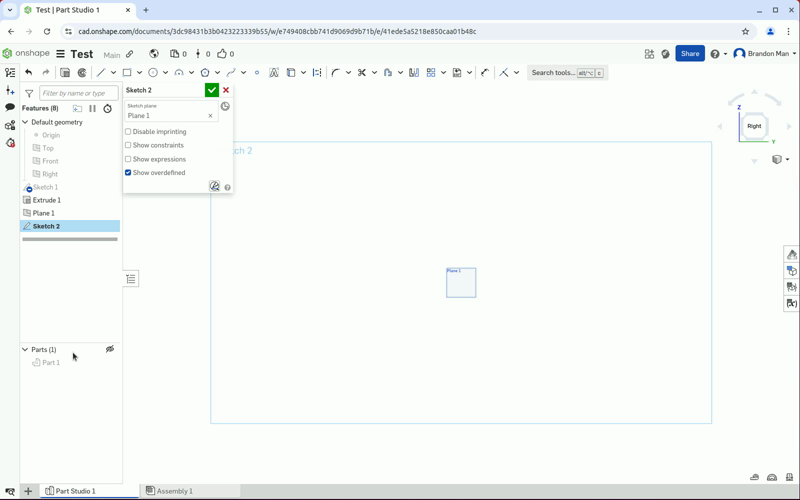
key_down(shift)
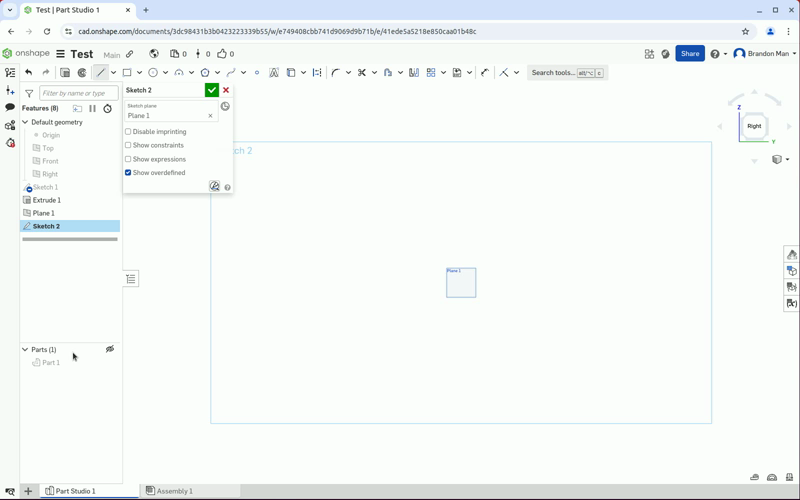
mouse_move(396, 222)
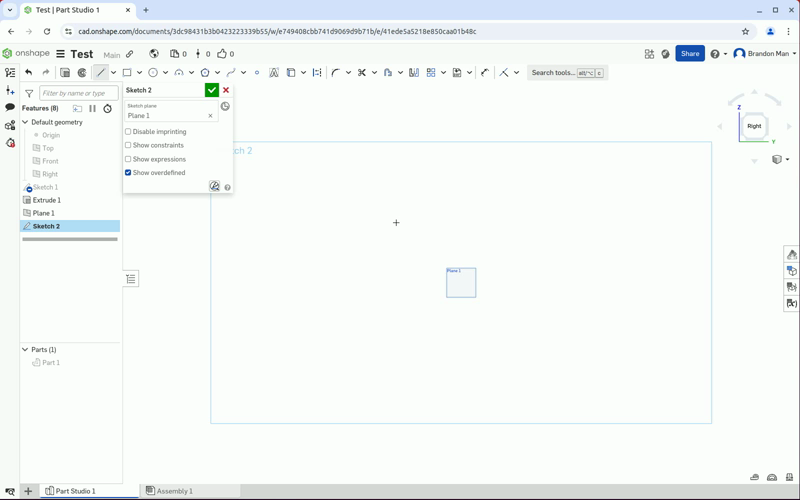
click(396, 222)
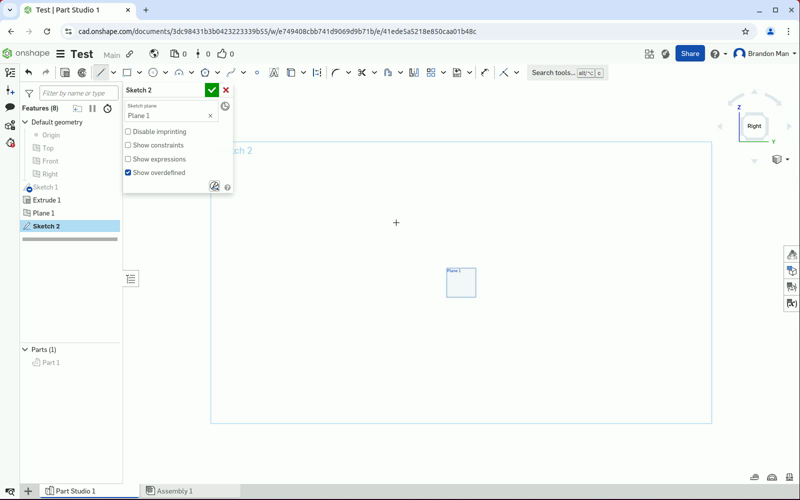
key_up(shift)
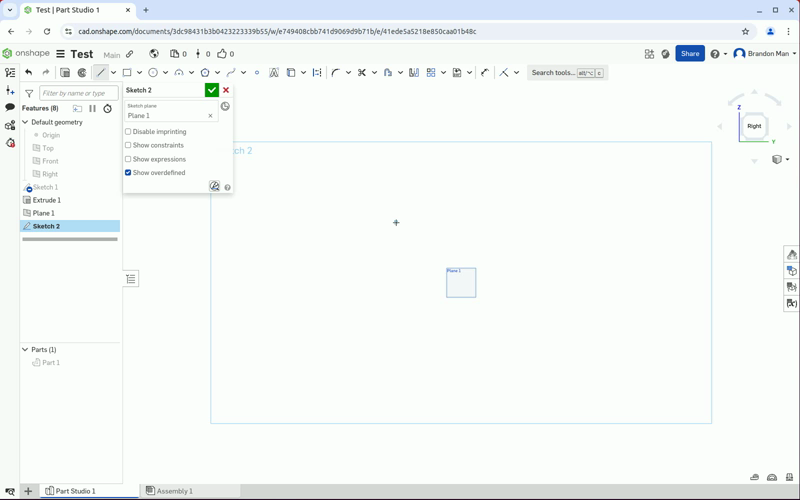
key_down(shift)
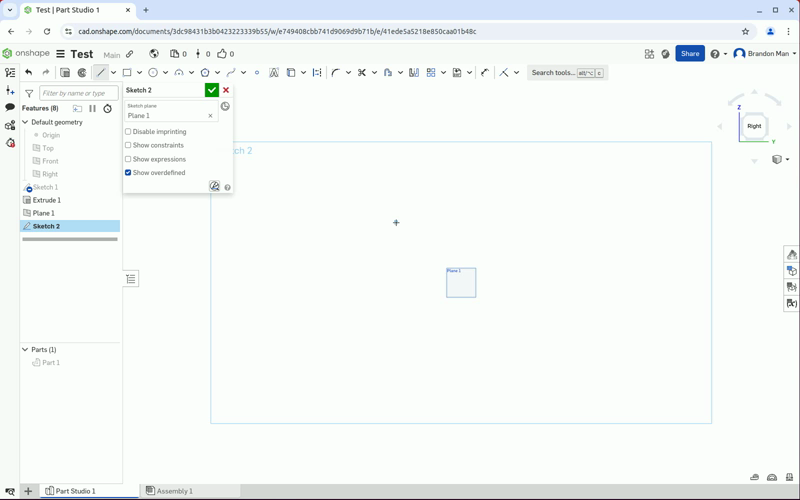
mouse_move(426, 222)
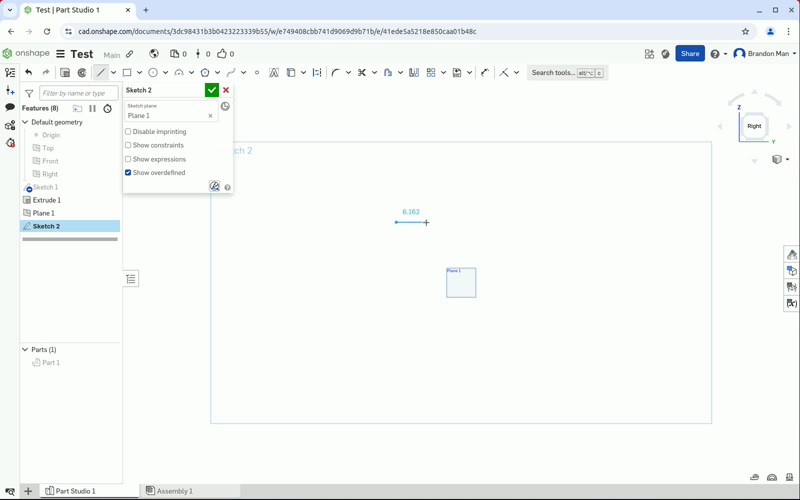
mouse_move(420, 235)
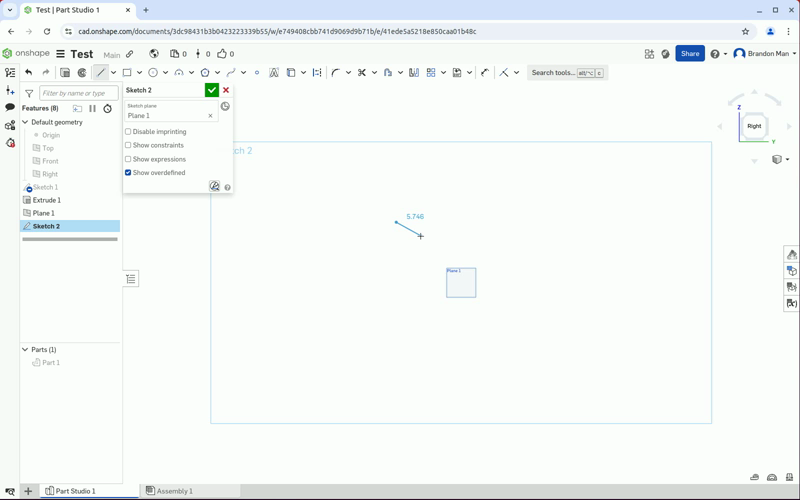
click(420, 235)
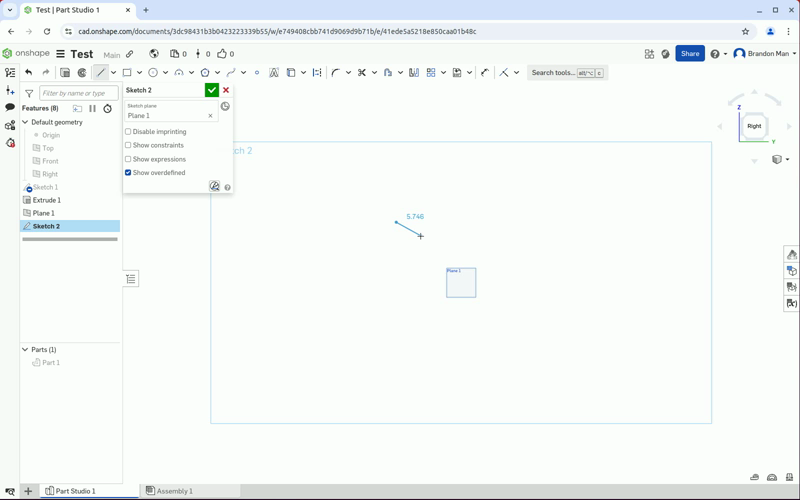
key_up(shift)
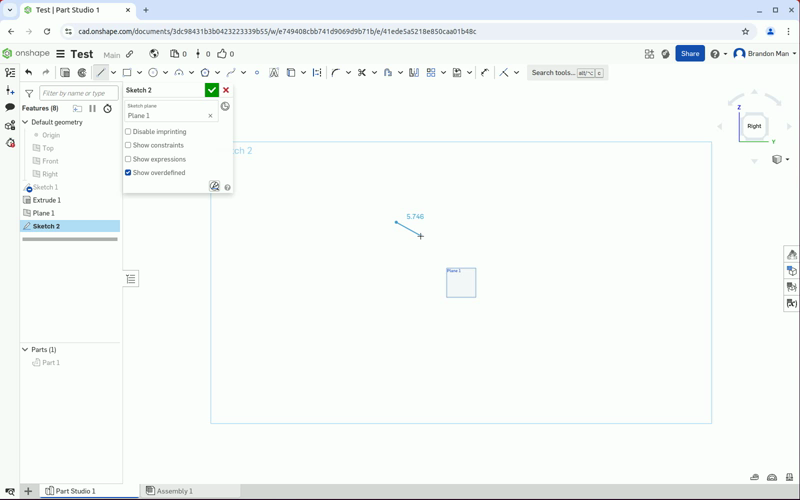
key_down(shift)
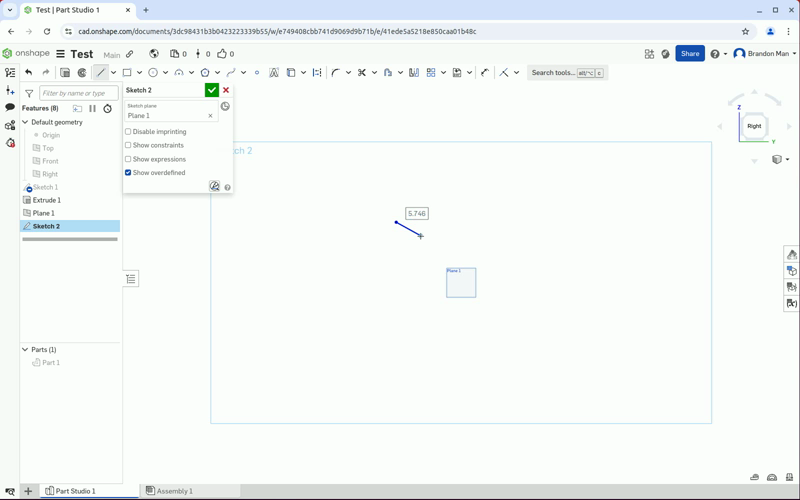
mouse_move(450, 235)
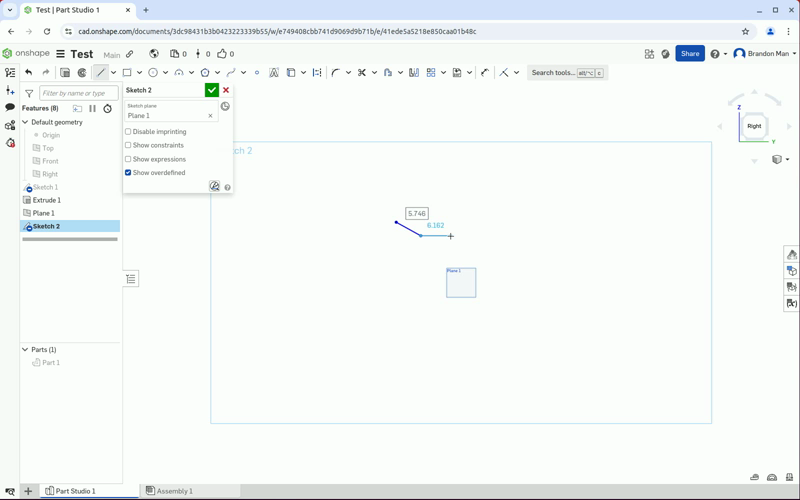
mouse_move(444, 222)
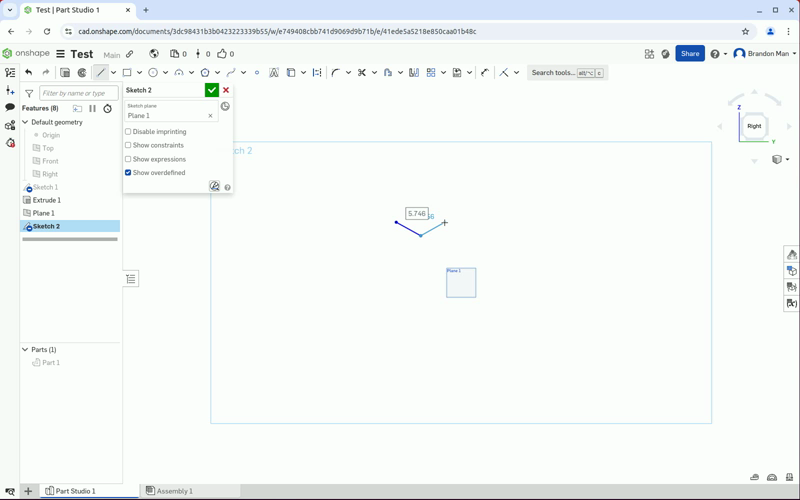
click(444, 222)
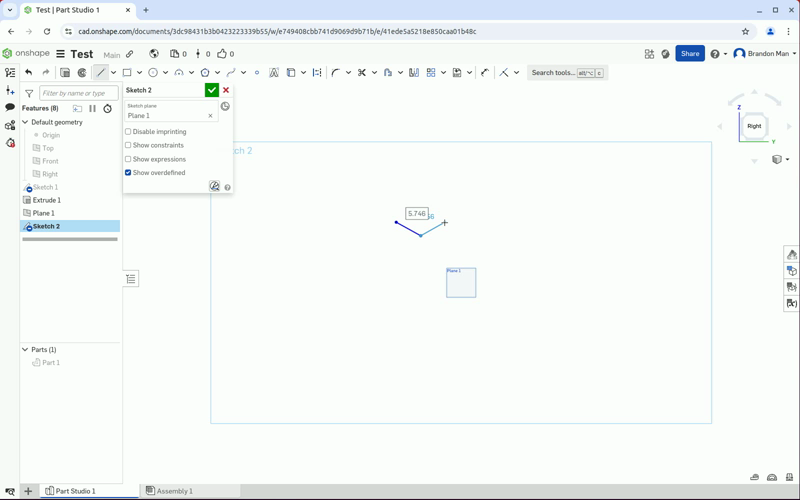
key_up(shift)
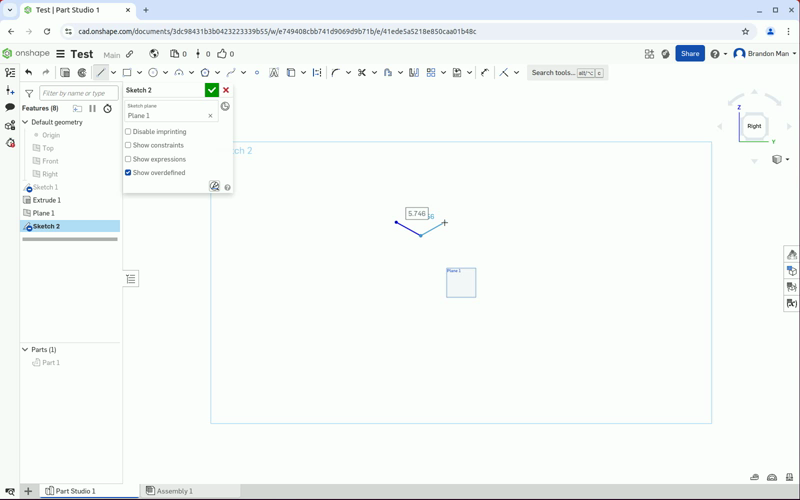
key_down(shift)
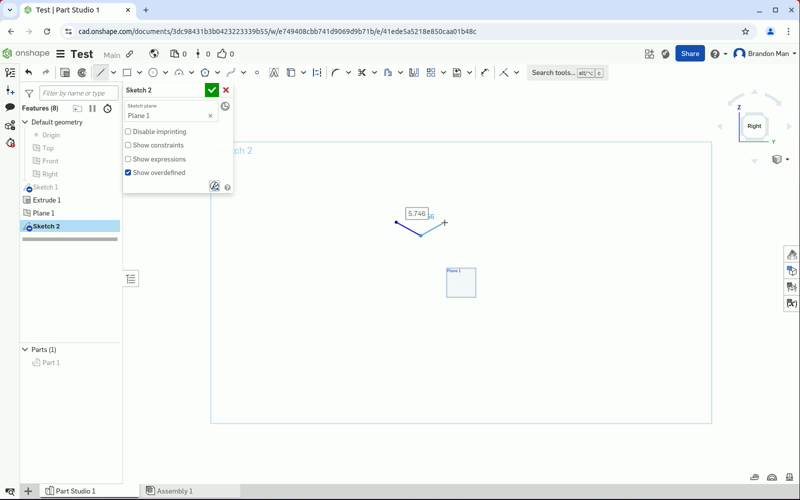
mouse_move(474, 222)
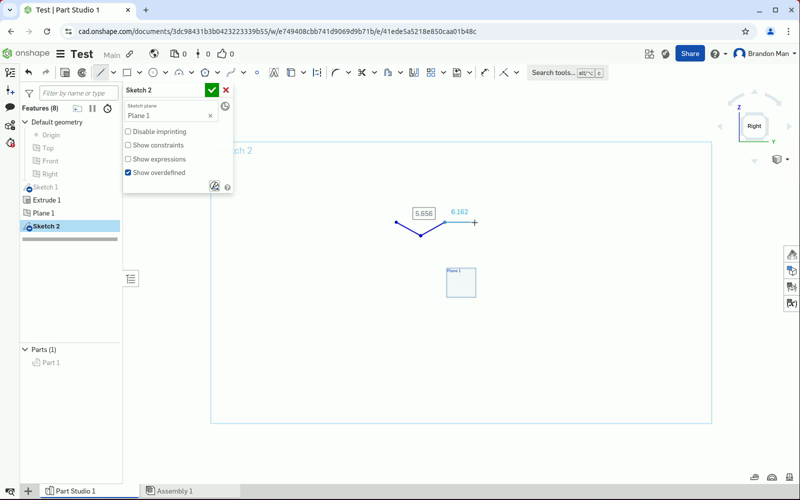
mouse_move(444, 193)
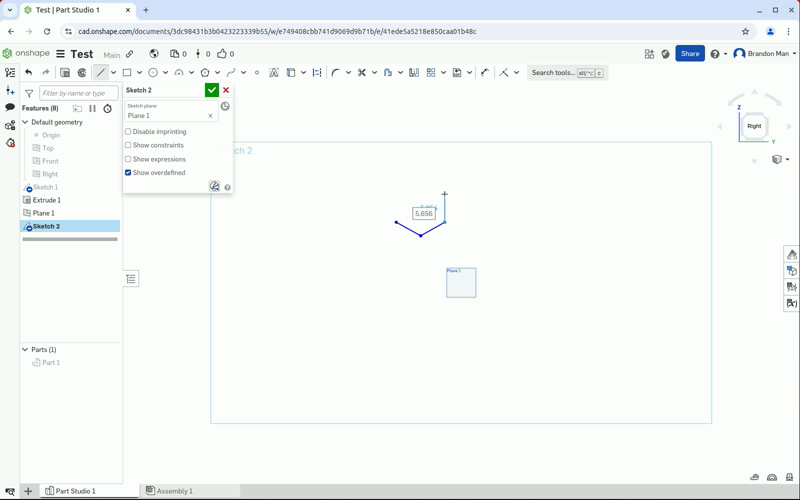
click(444, 193)
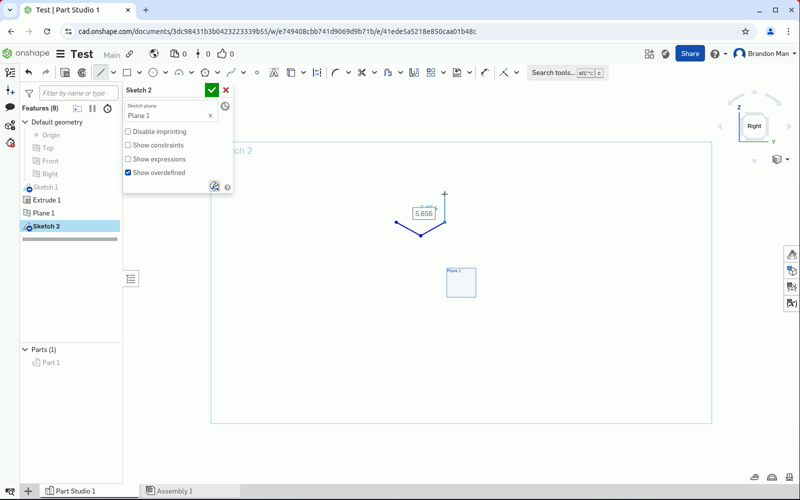
key_up(shift)
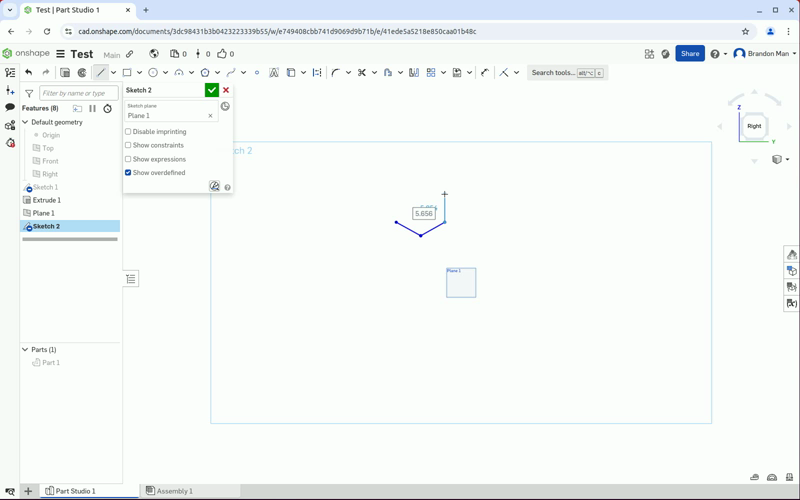
key_down(shift)
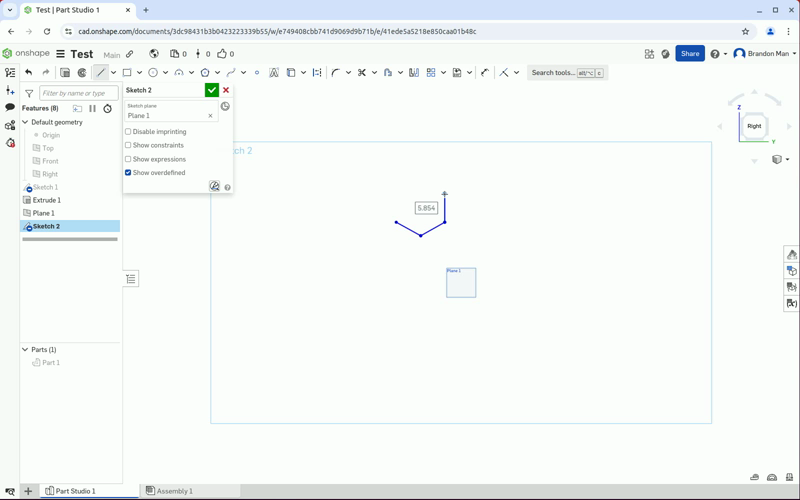
mouse_move(474, 193)
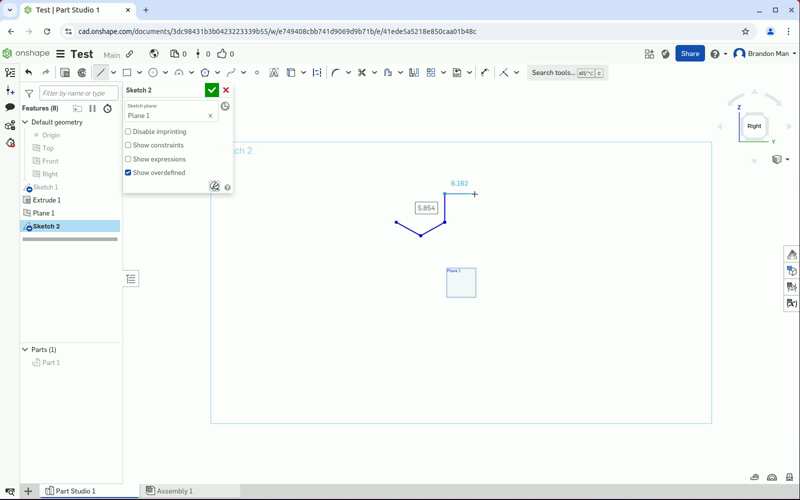
mouse_move(420, 180)
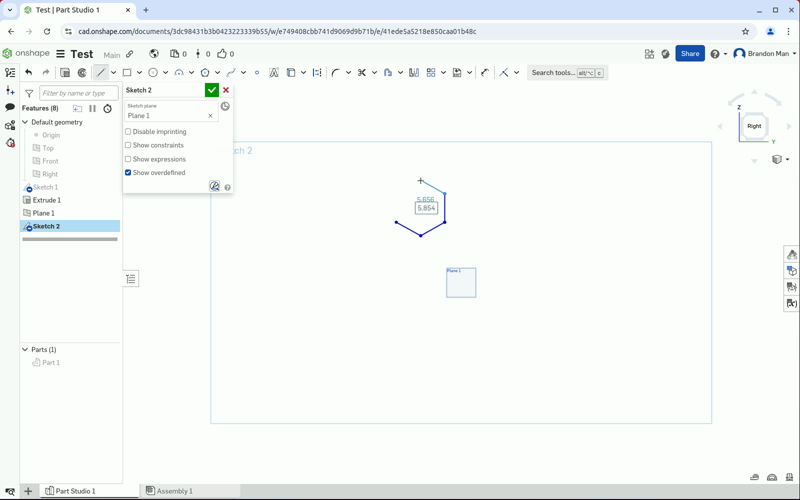
click(420, 180)
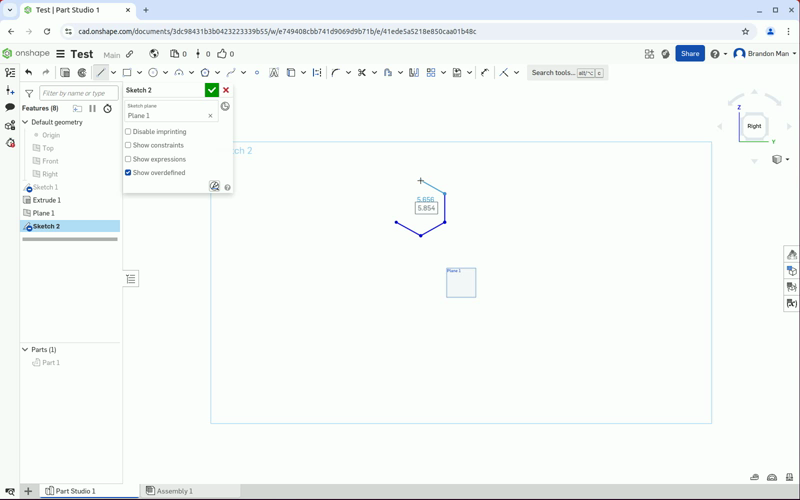
key_up(shift)
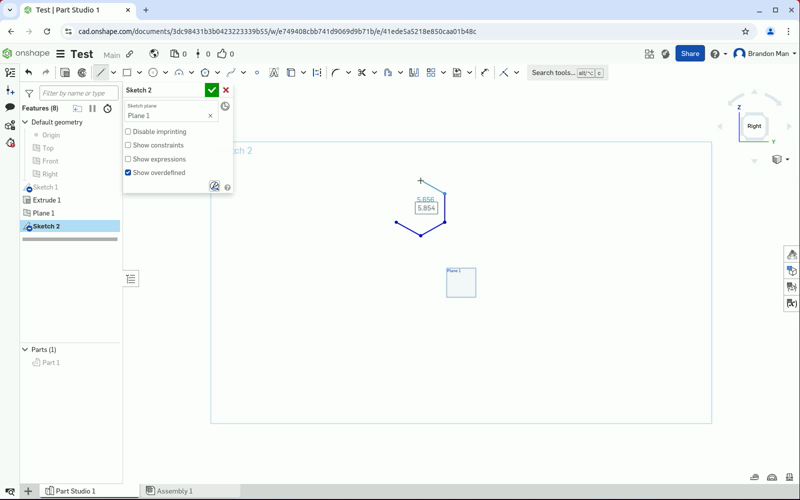
key_down(shift)
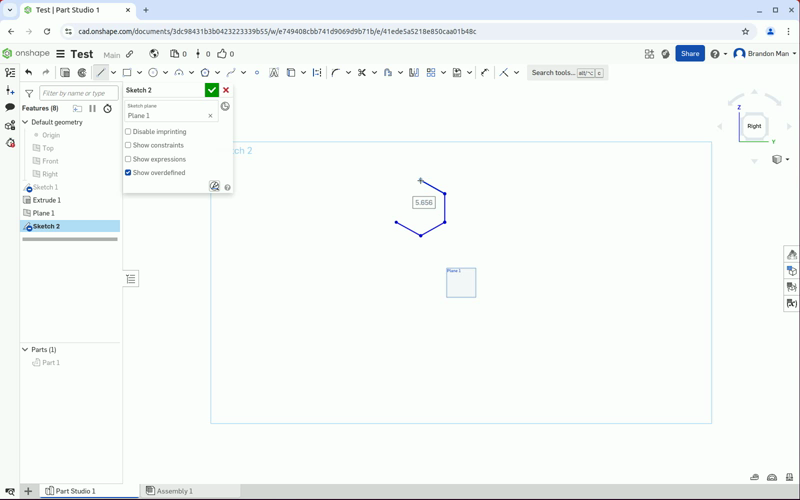
mouse_move(450, 180)
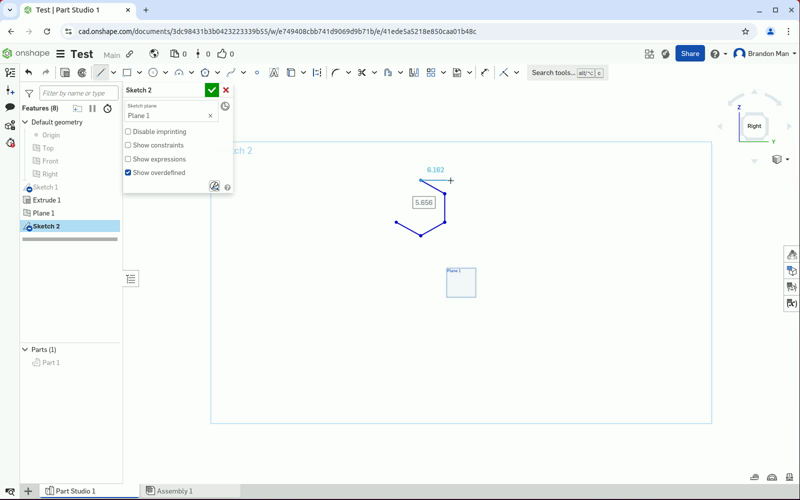
mouse_move(396, 193)
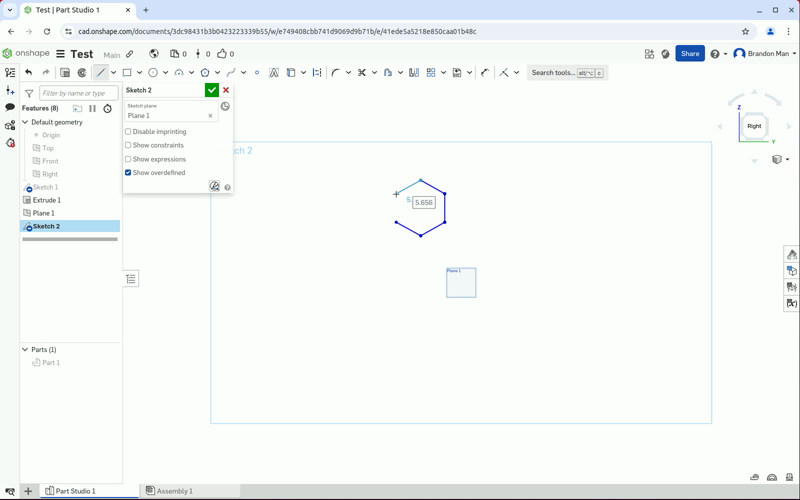
click(396, 193)
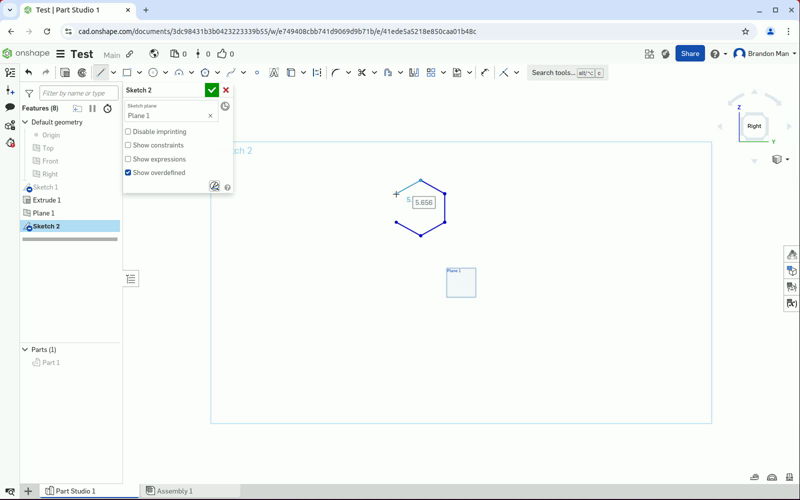
key_up(shift)
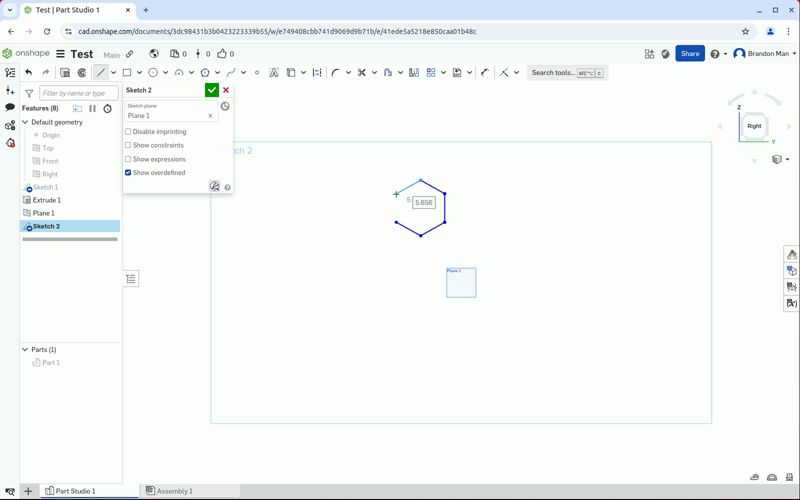
mouse_move(426, 193)
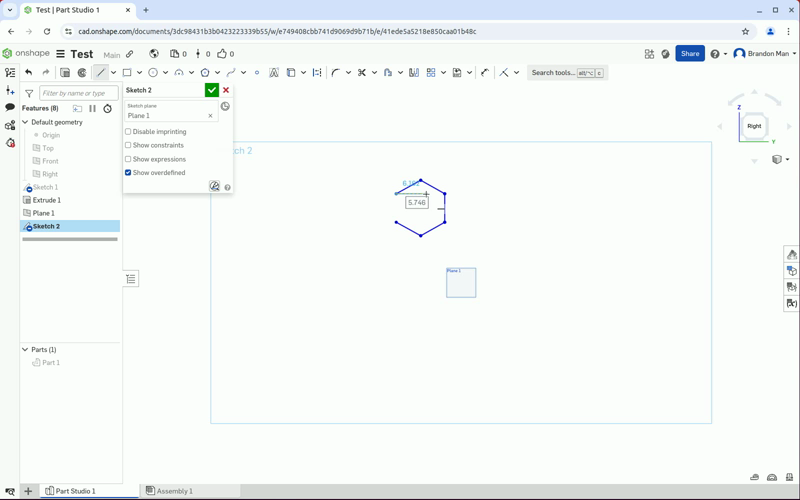
key_down(shift)
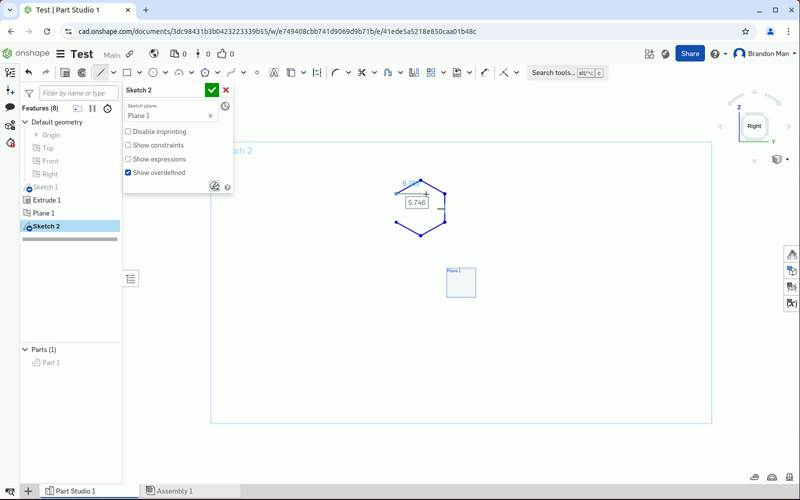
mouse_move(396, 222)
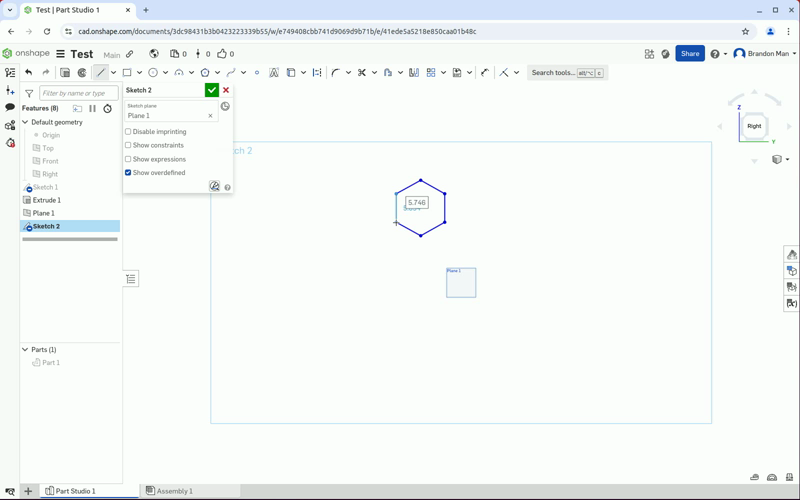
key_up(shift)
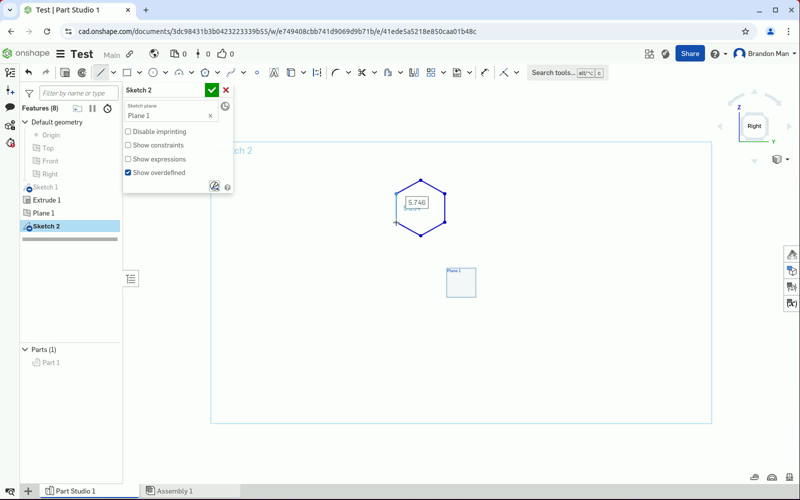
click(396, 222)
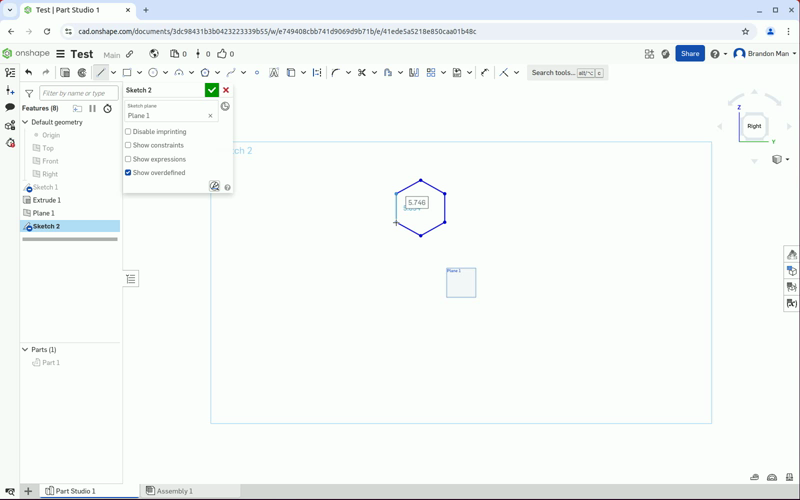
key(esc)
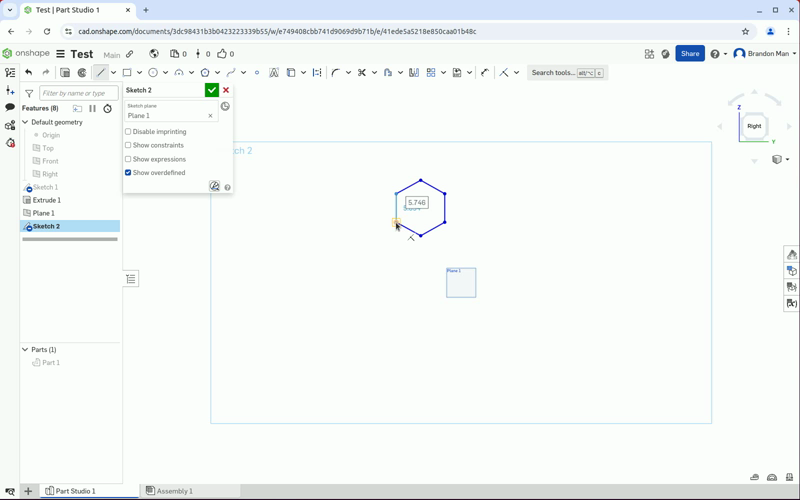
key(c)
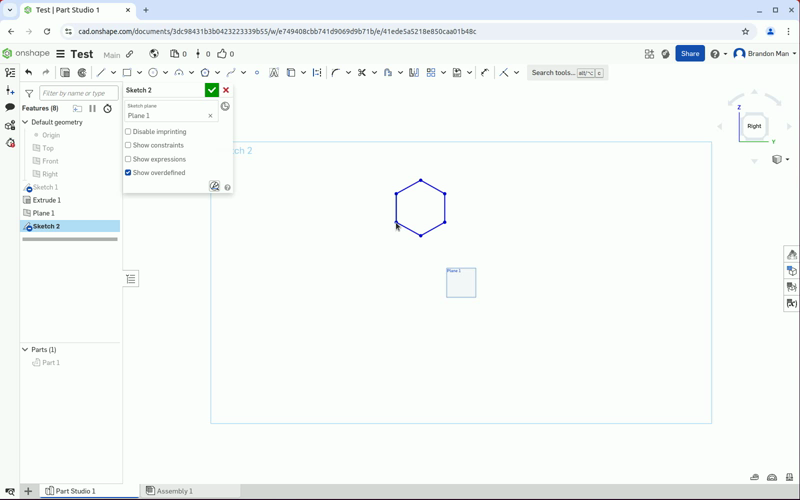
key_down(shift)
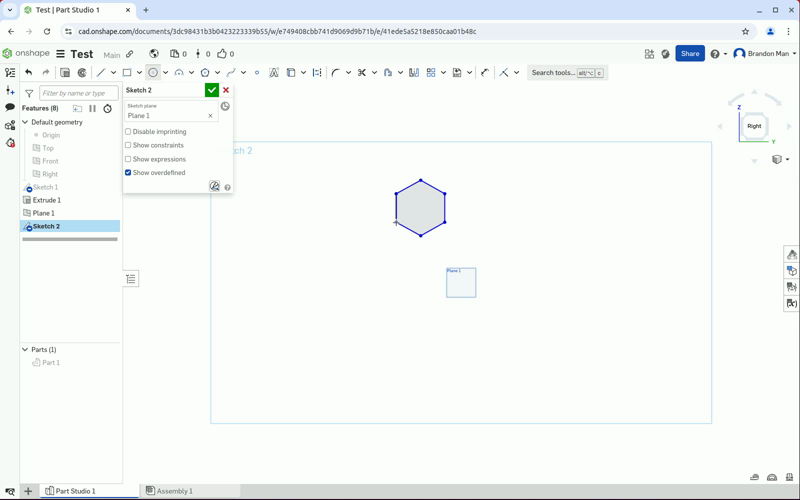
mouse_move(420, 208)
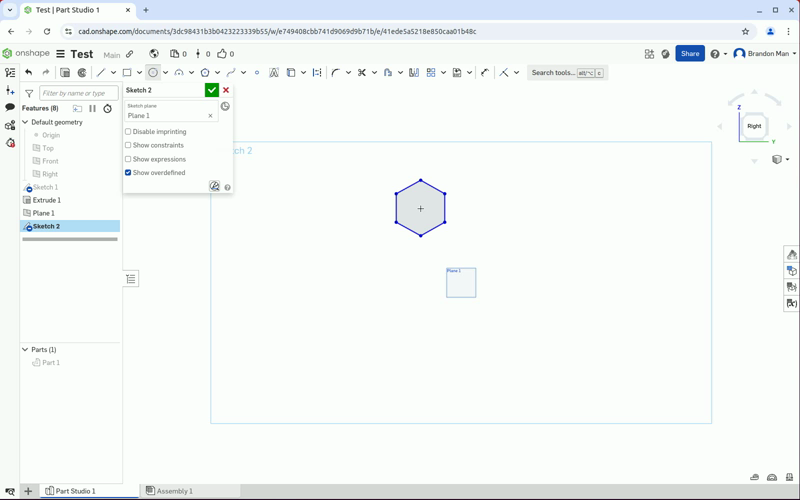
click(420, 208)
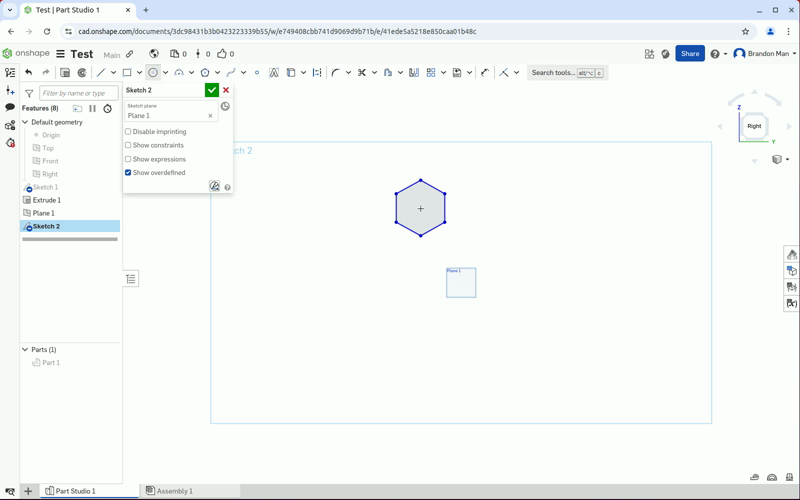
key_up(shift)
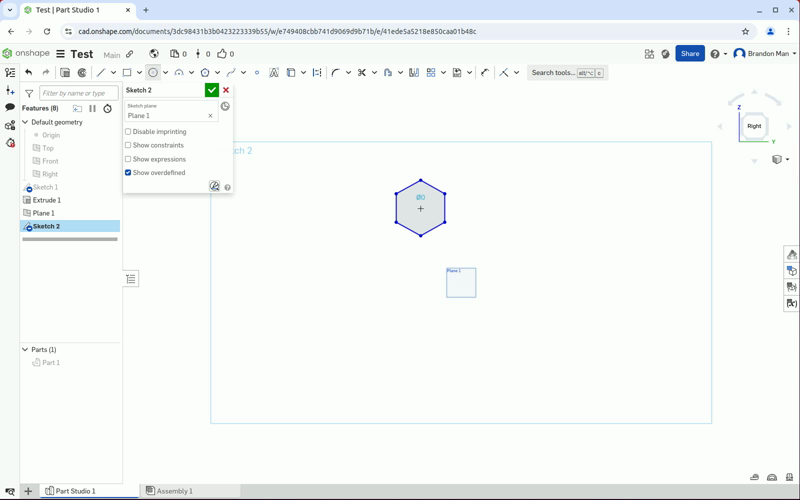
mouse_move(433, 208)
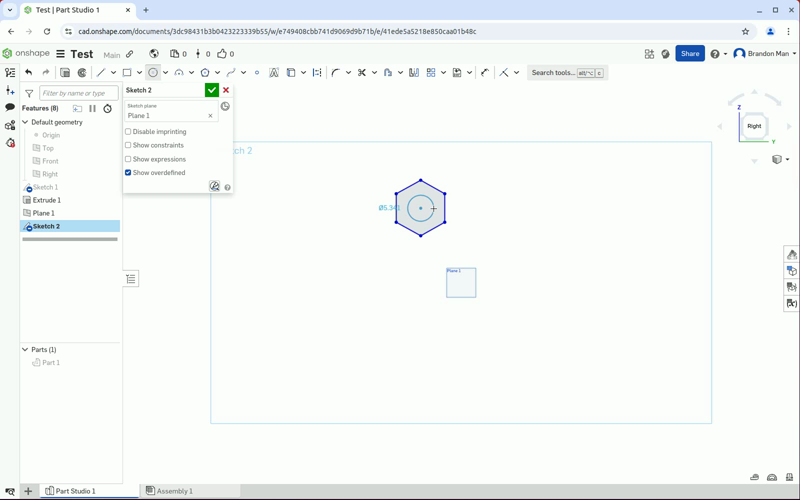
click(433, 208)
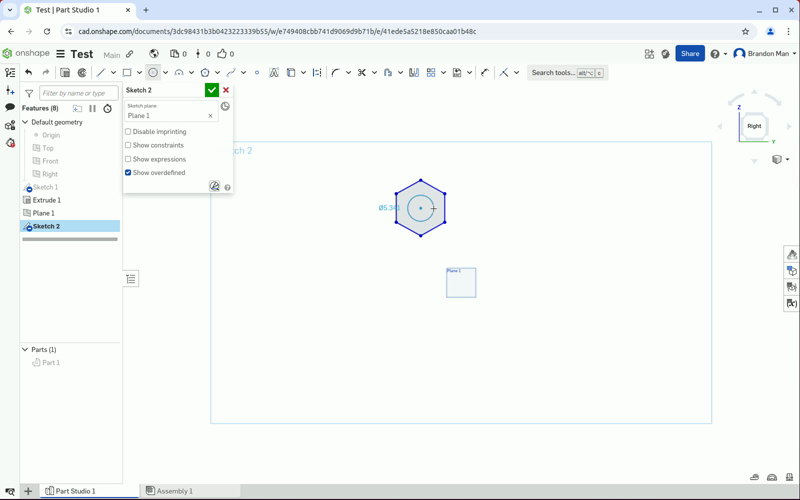
key(esc)
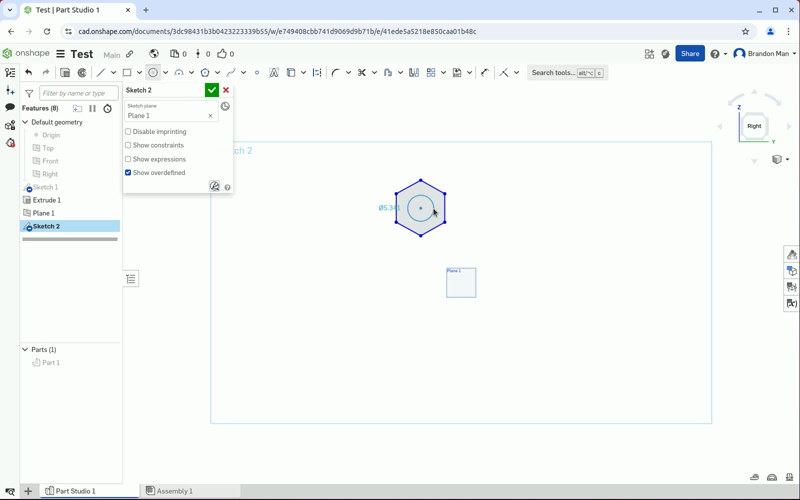
mouse_move(417, 223)
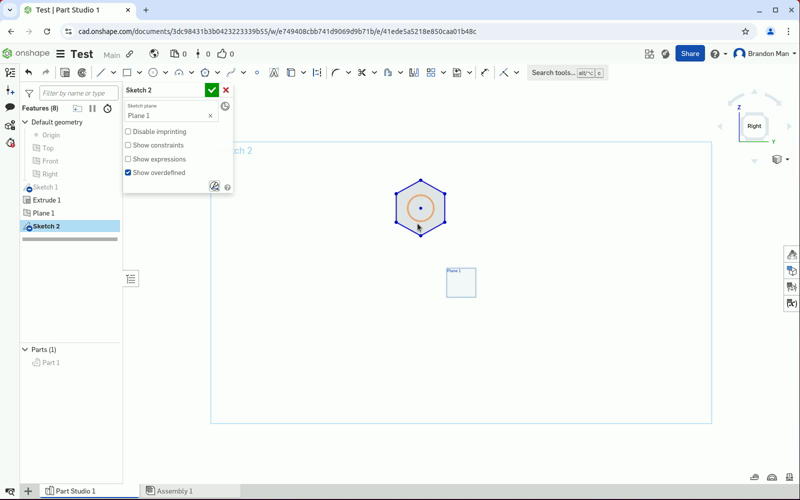
scroll(6)
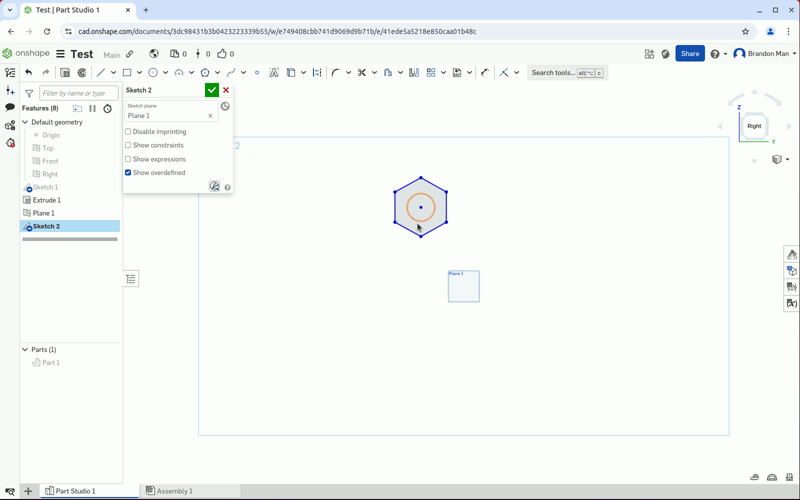
scroll(6)
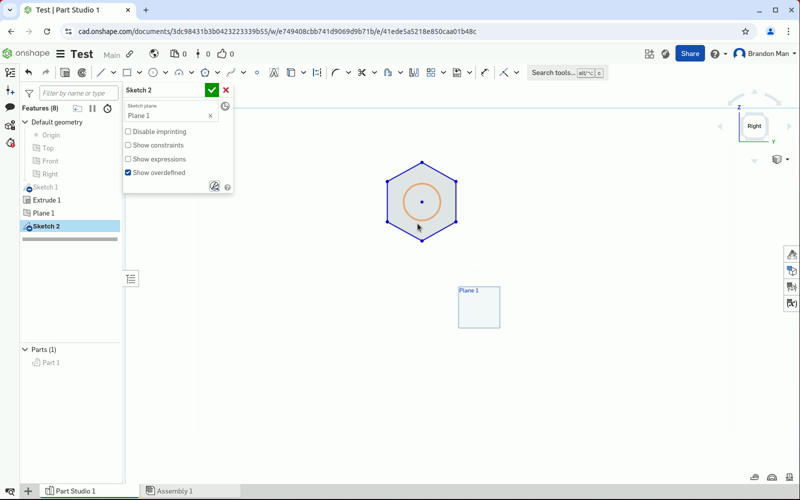
scroll(6)
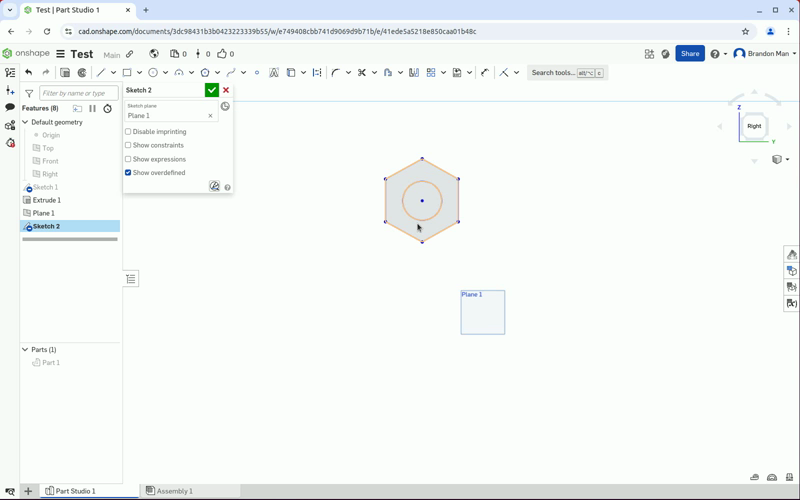
scroll(6)
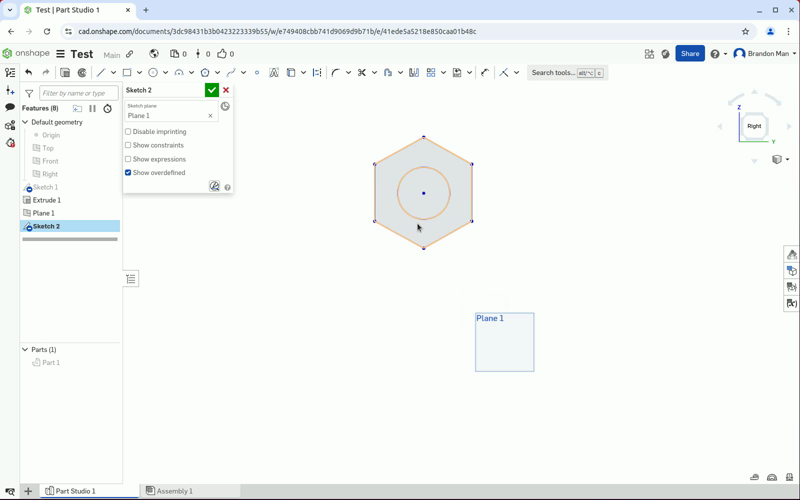
scroll(6)
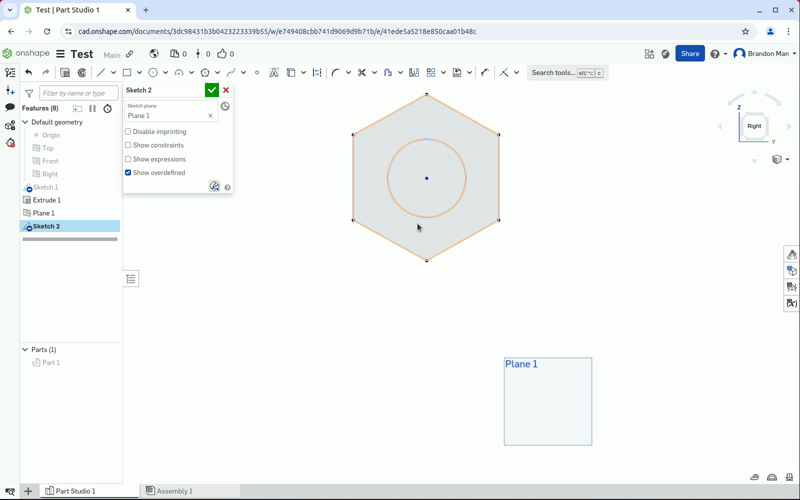
scroll(6)
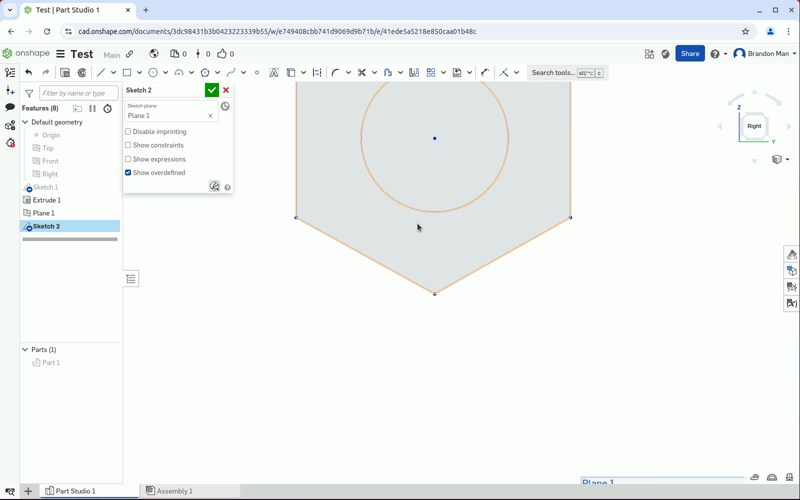
scroll(6)
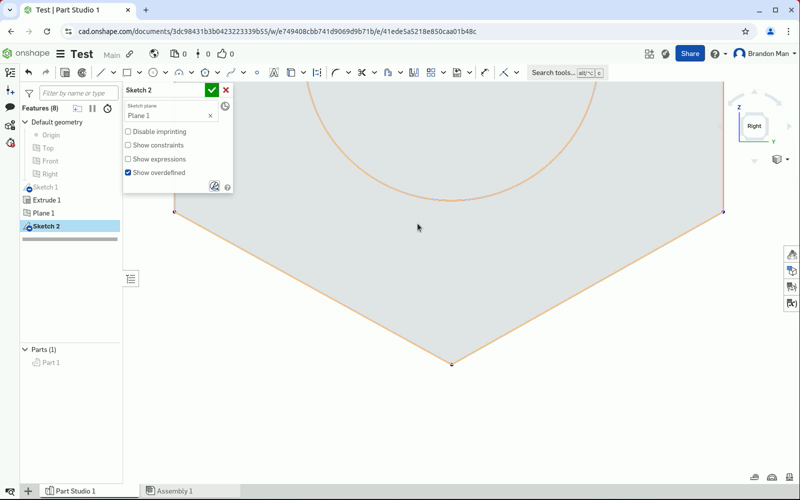
click(417, 223)
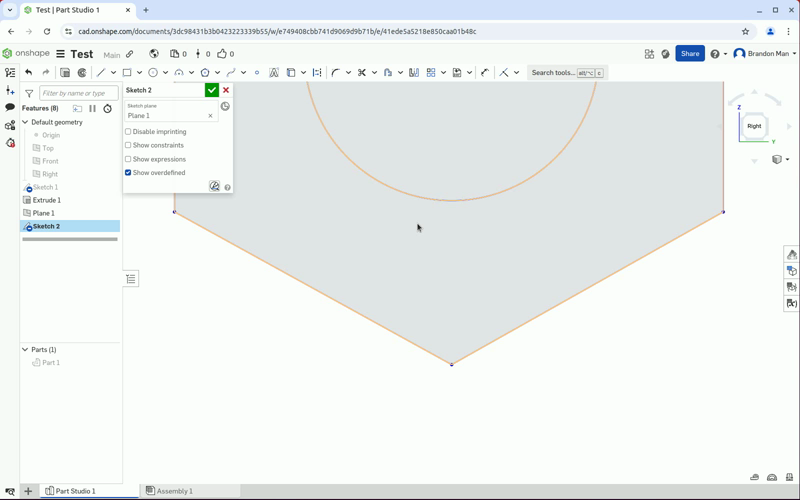
scroll(-6)
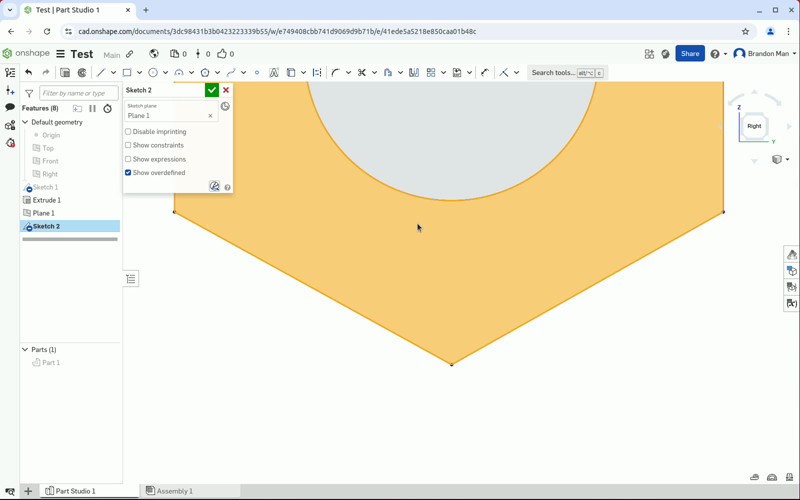
scroll(-6)
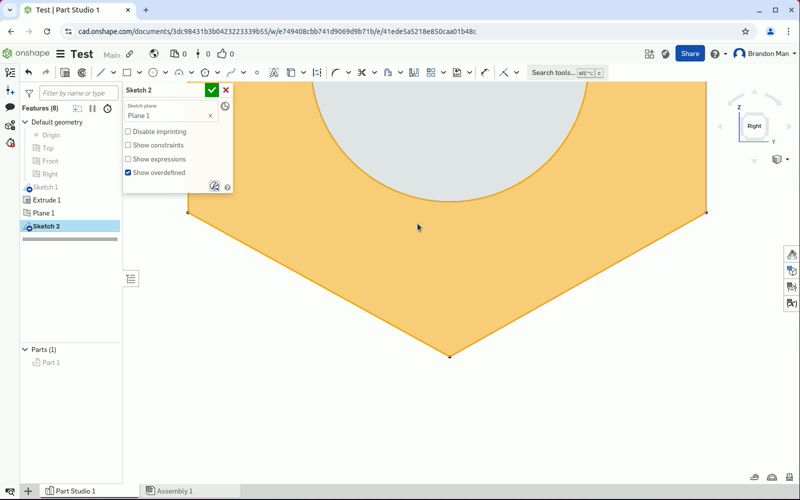
scroll(-6)
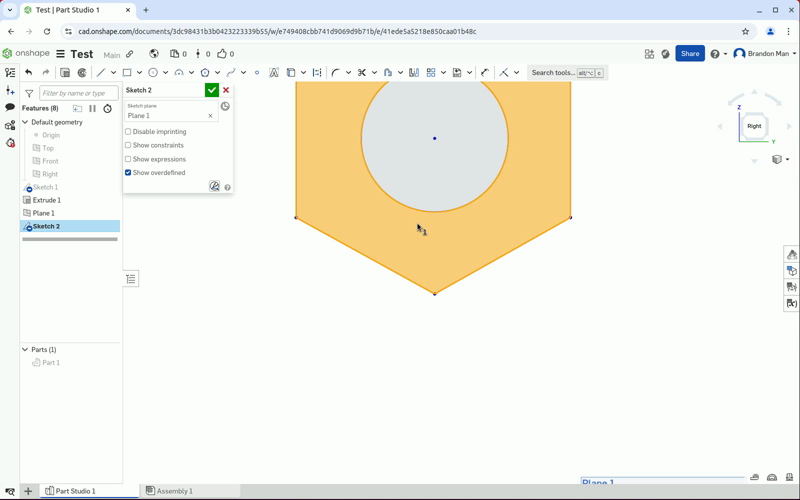
scroll(-6)
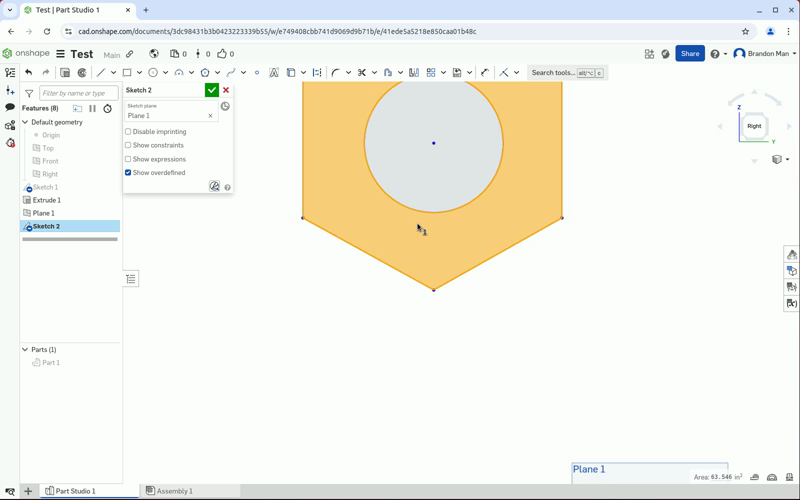
scroll(-6)
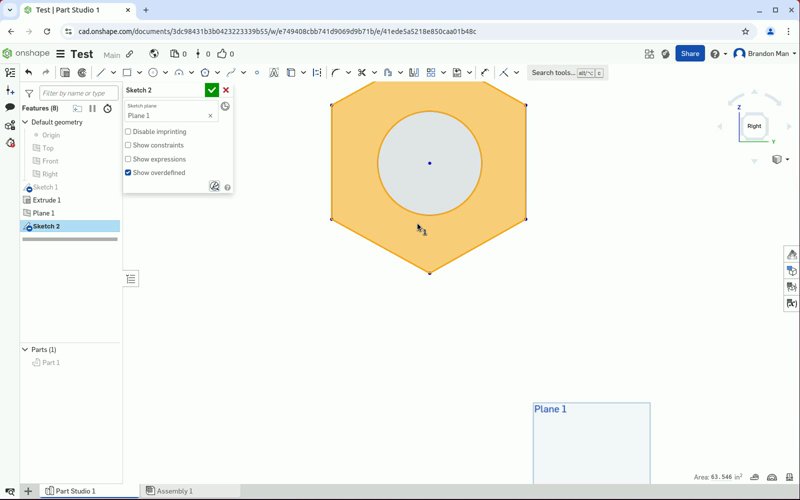
scroll(-6)
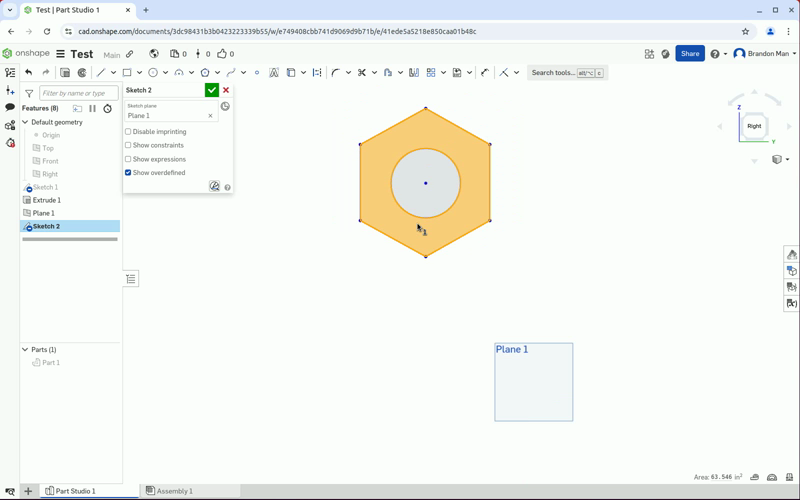
scroll(-6)
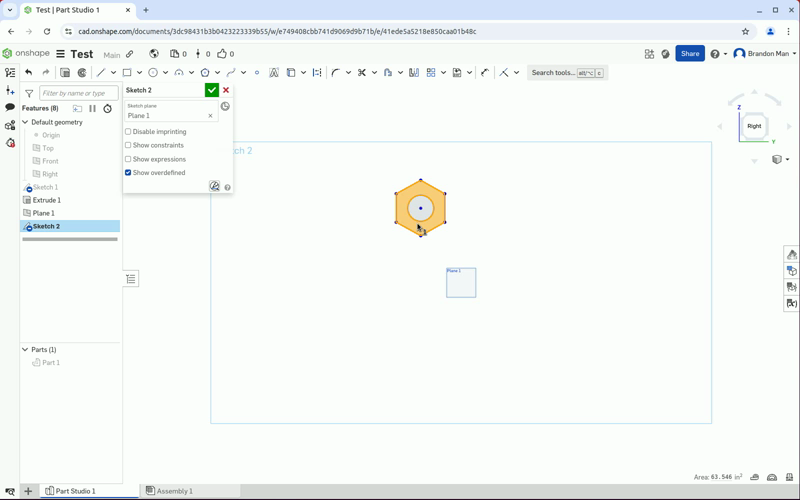
mouse_move(73, 352)
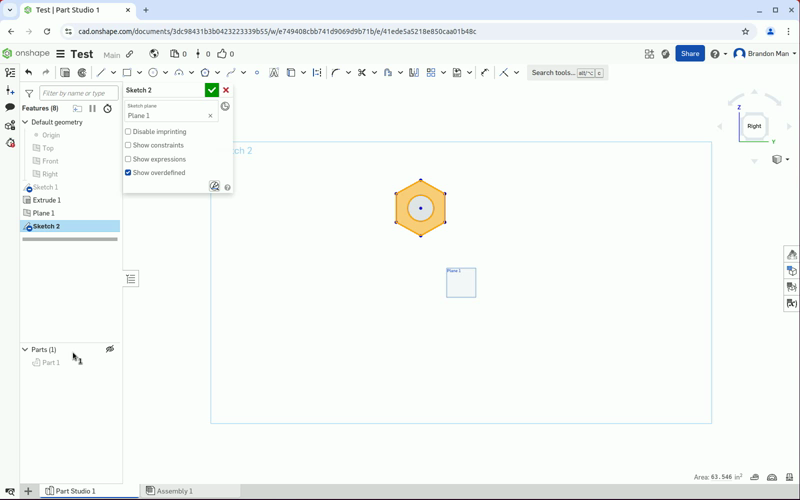
key(shift+y)
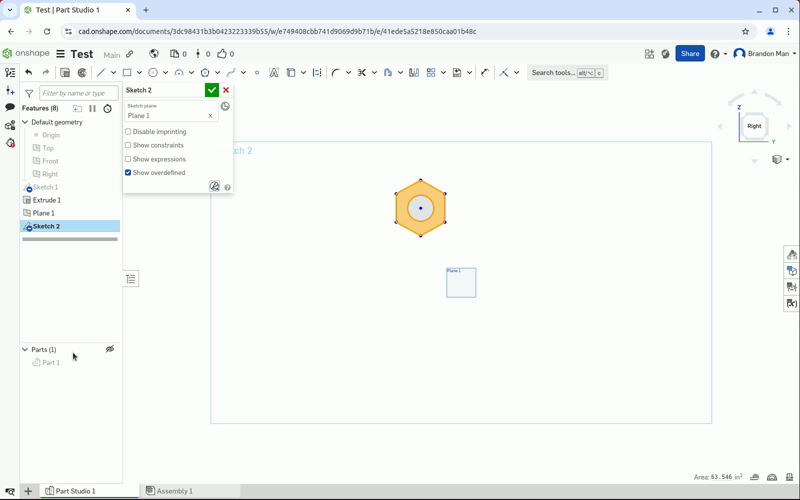
key(shift+e)
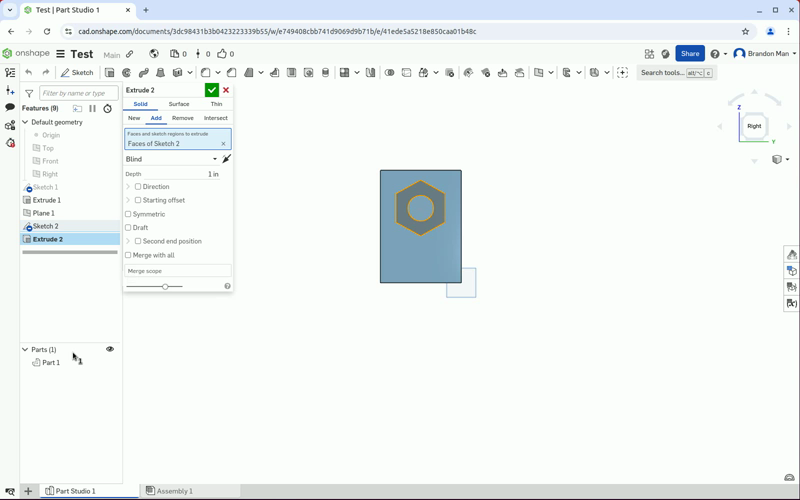
mouse_move(143, 106)
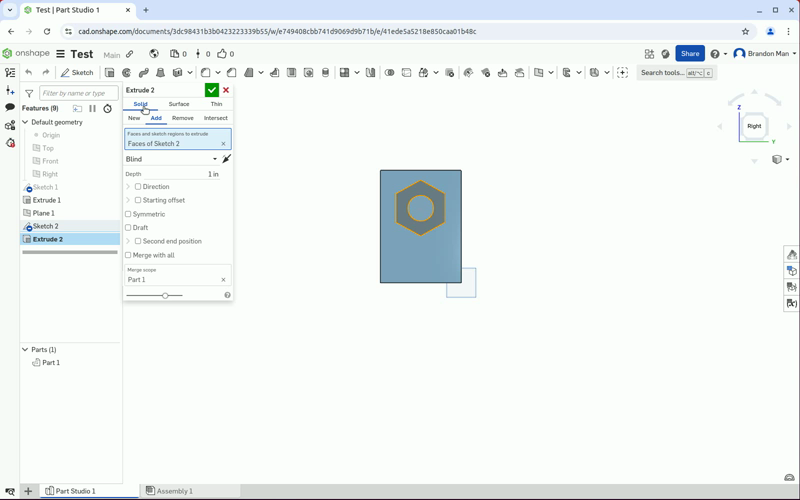
click(143, 106)
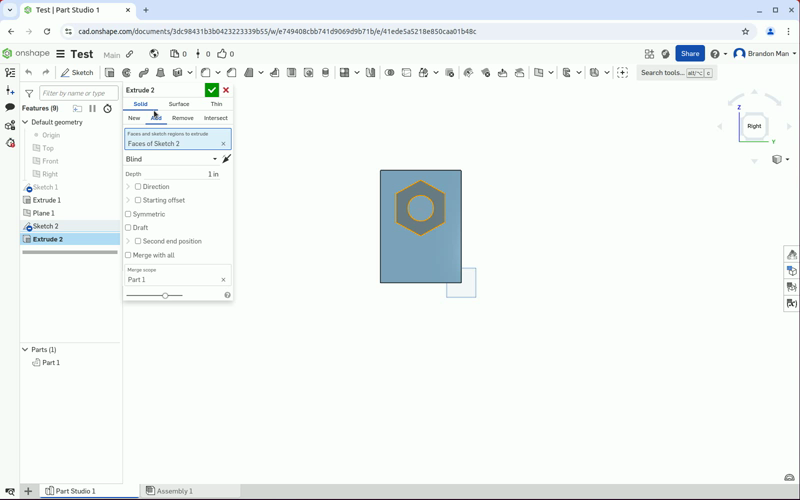
mouse_move(186, 120)
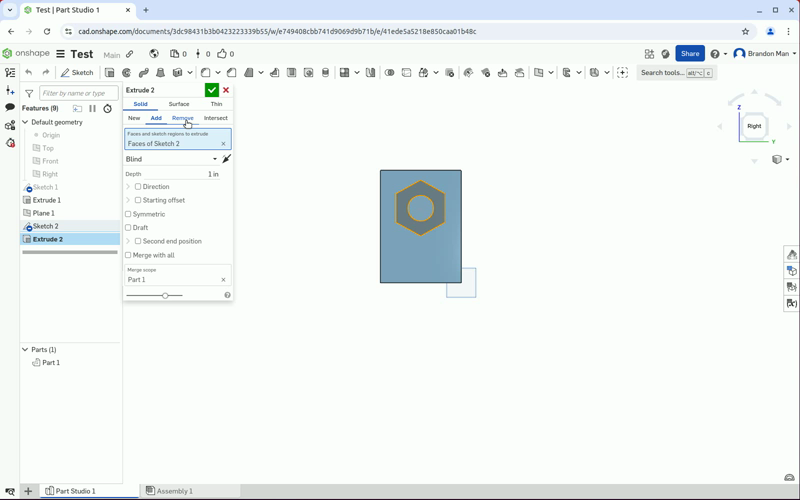
click(186, 120)
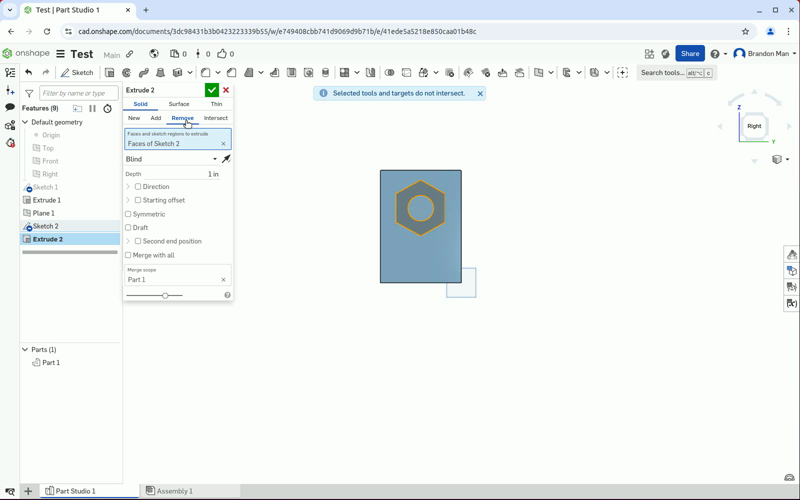
key(tab, 4)
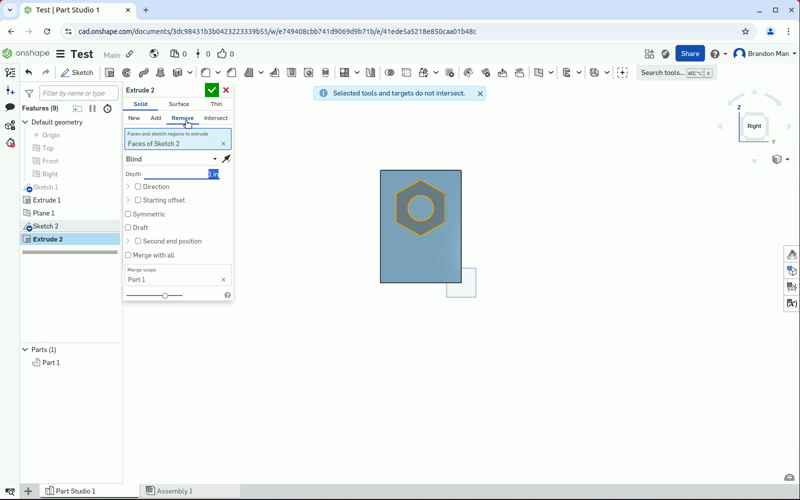
text(5.055)
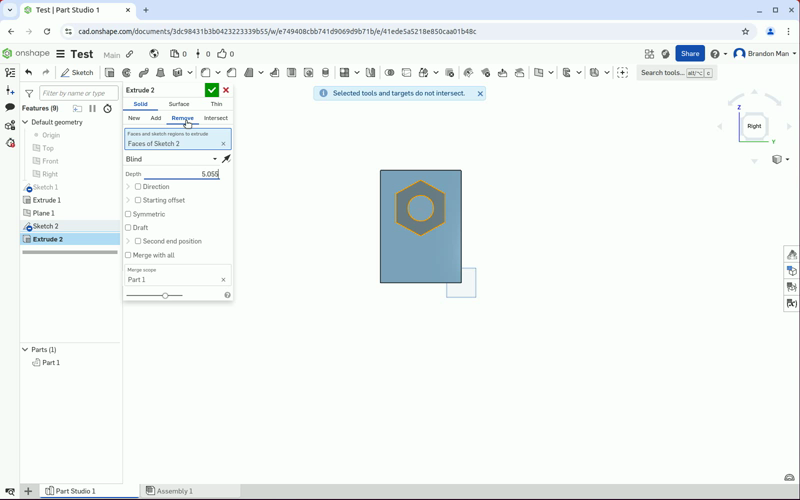
key(tab, 6)
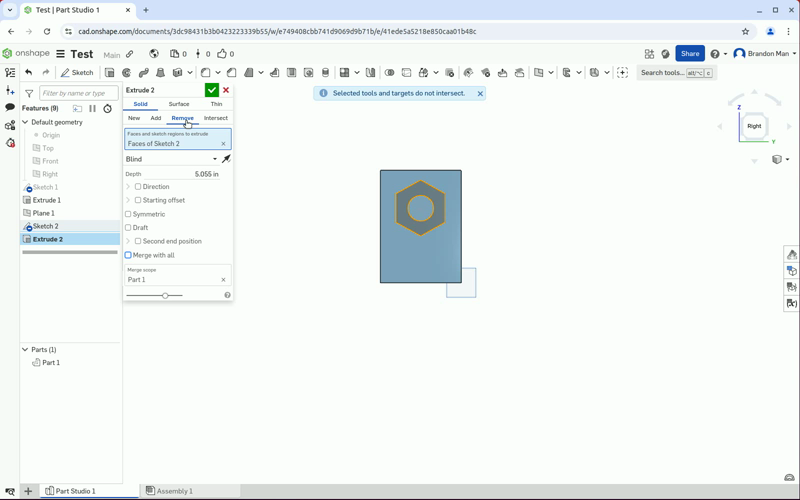
key(space)
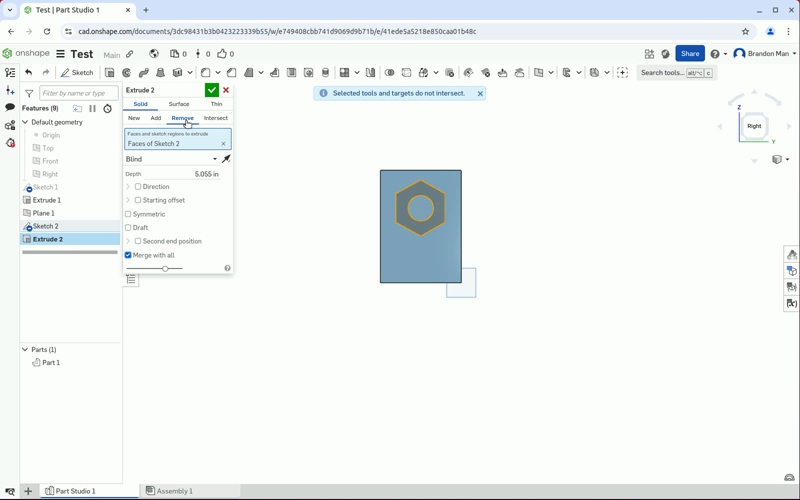
key(enter)
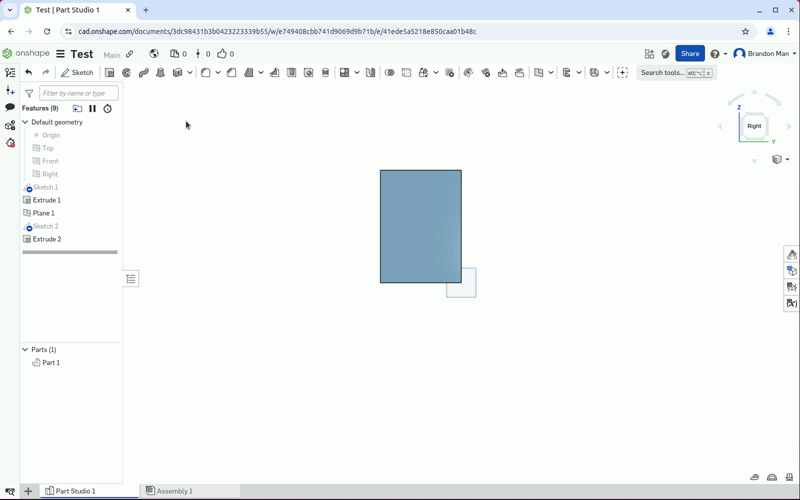
key(shift+h)
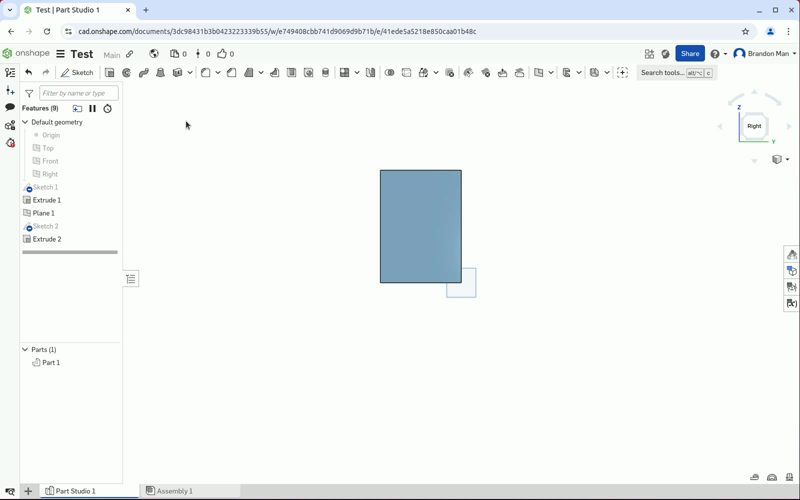
key(shift+h)
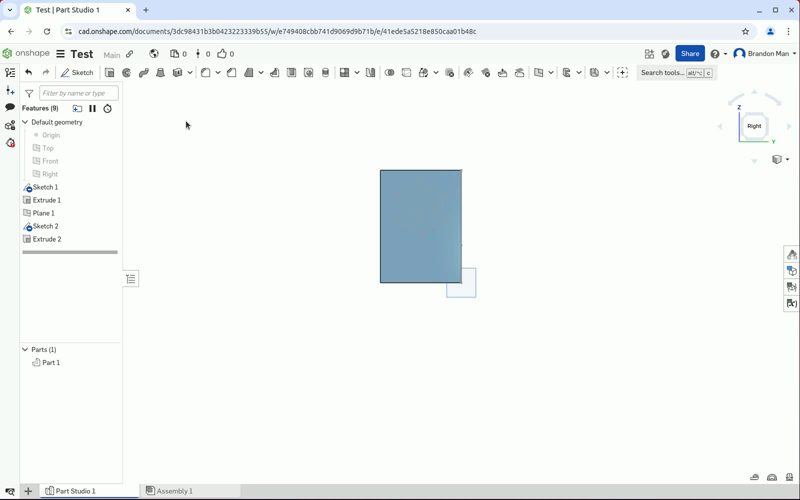
key(shift+7)
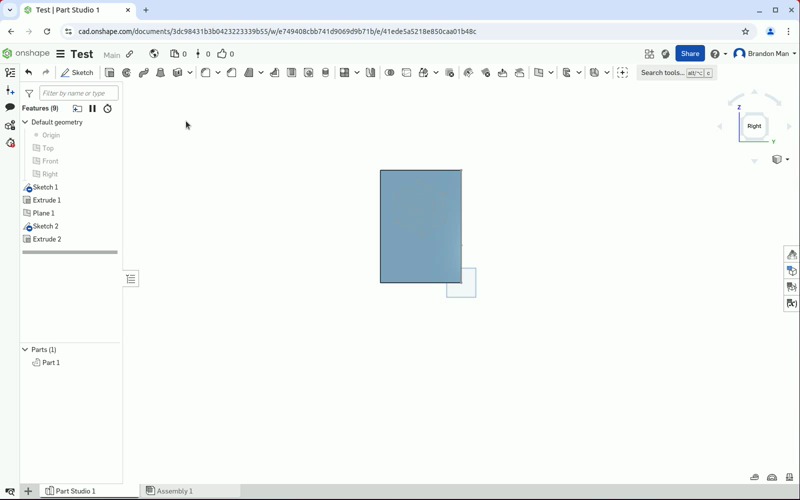
key(right, 2)
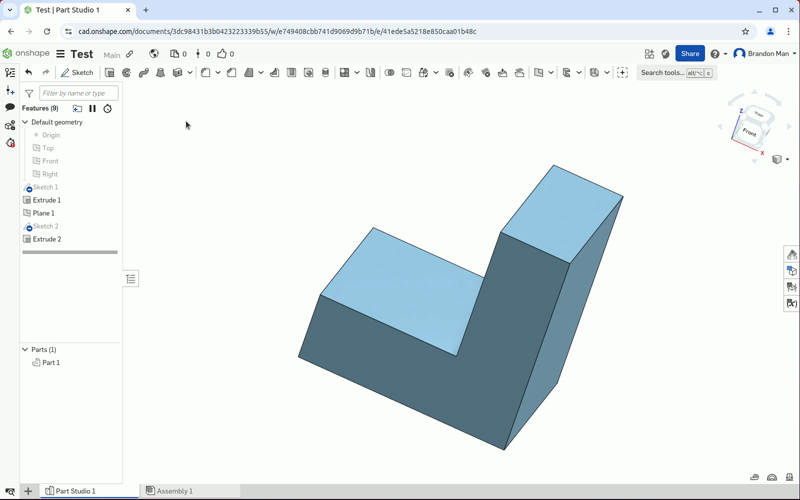
key(down, 2)
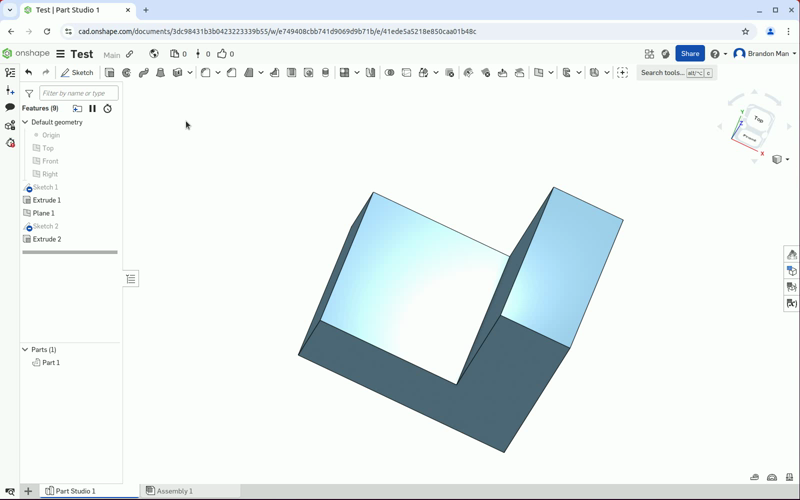
key(up, 2)
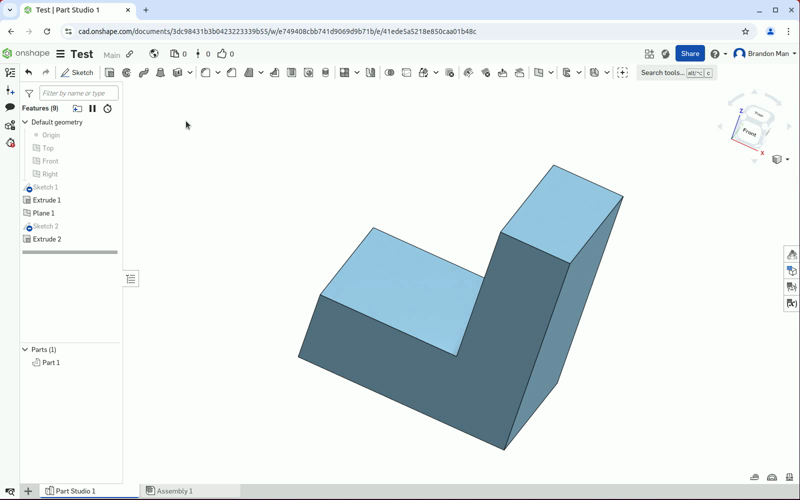
key(left, 2)
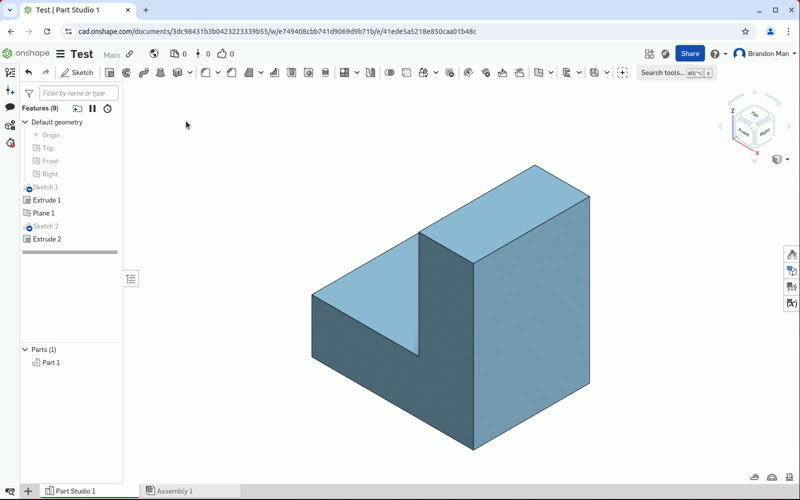
mouse_move(73, 189)
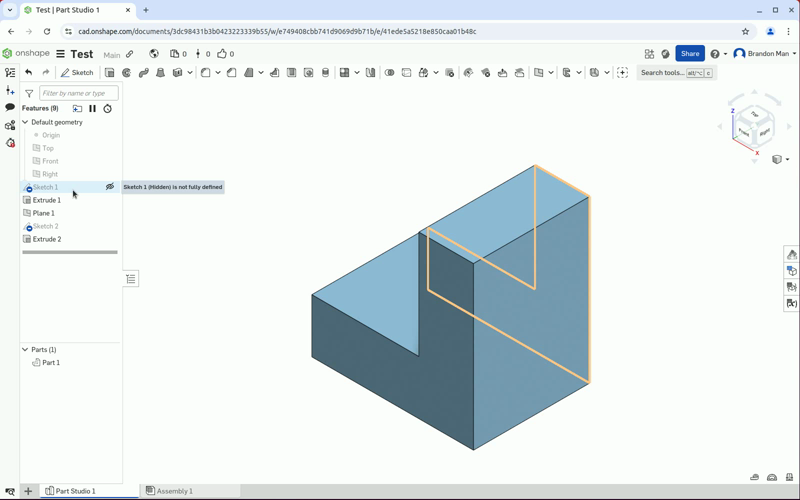
click(73, 189)